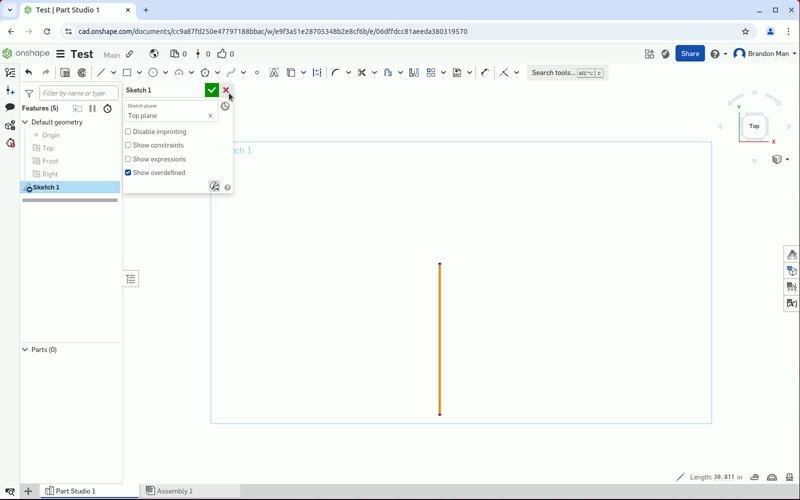
key(shift+h)
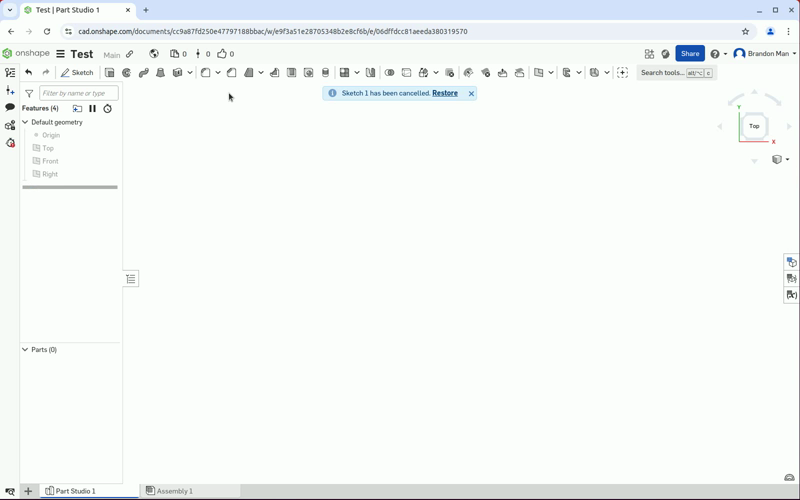
mouse_move(73, 352)
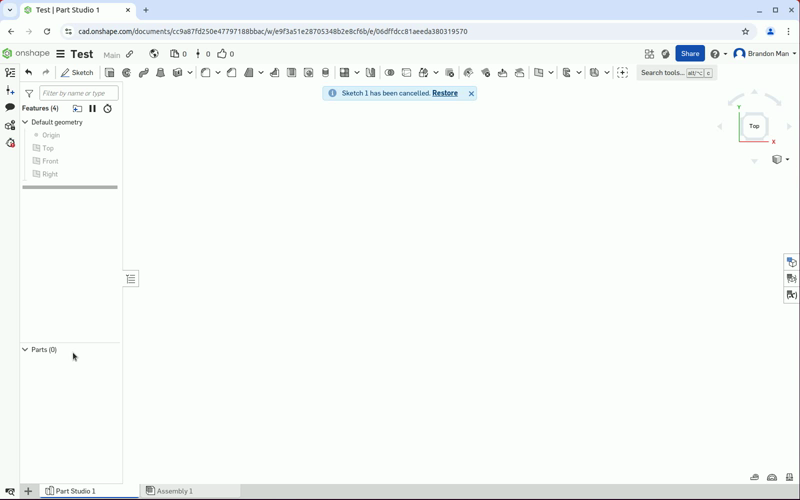
key(y)
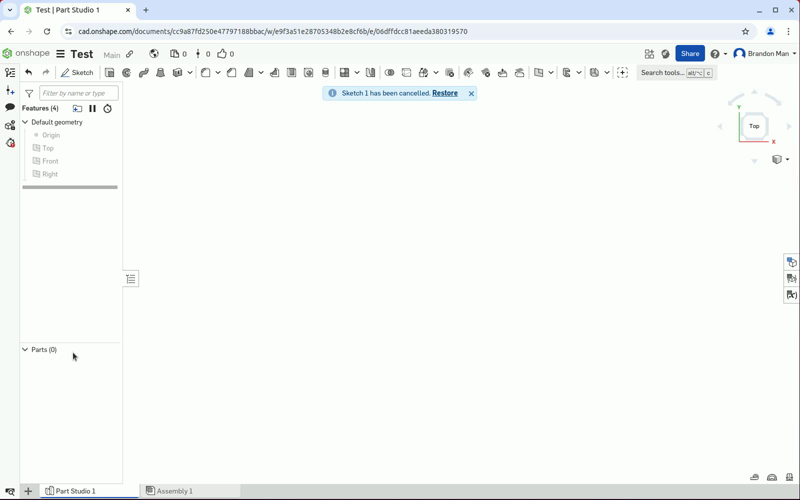
key(shift+p)
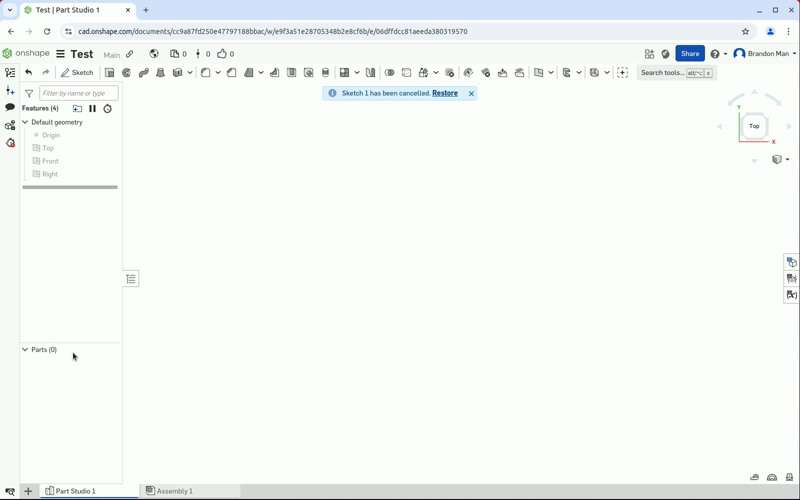
key(space)
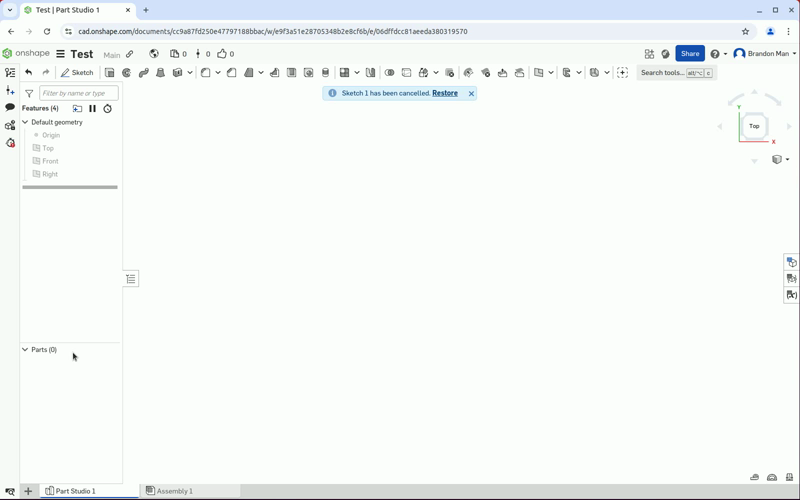
key_down(shift)
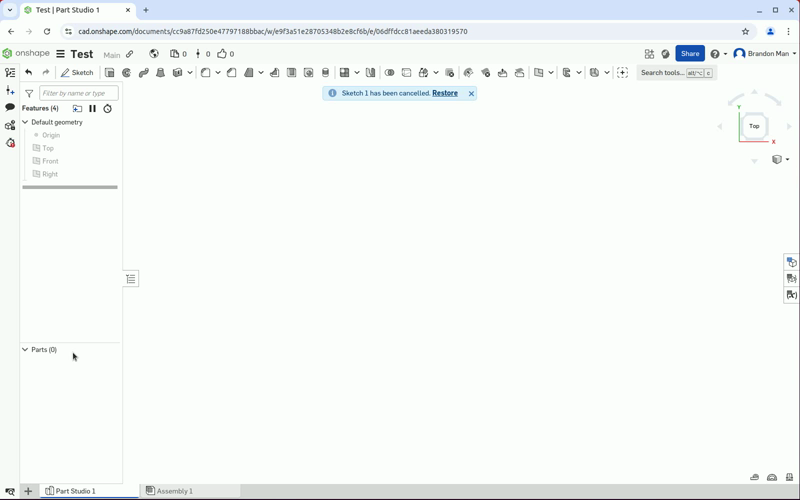
key(up)
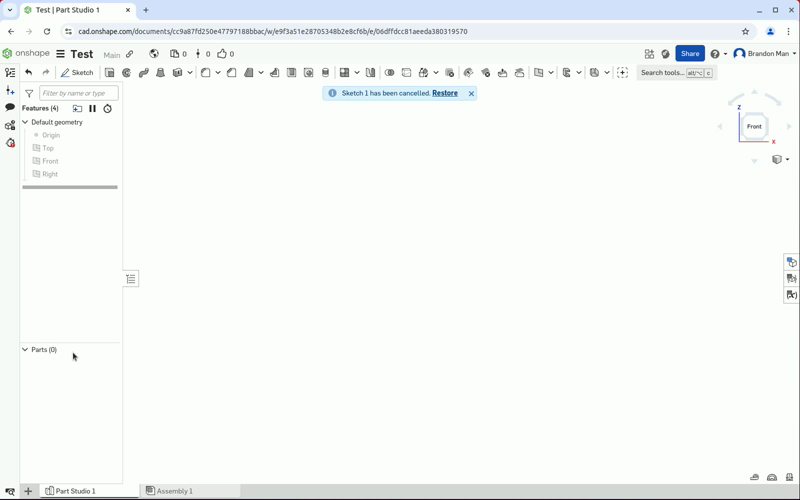
key_up(shift)
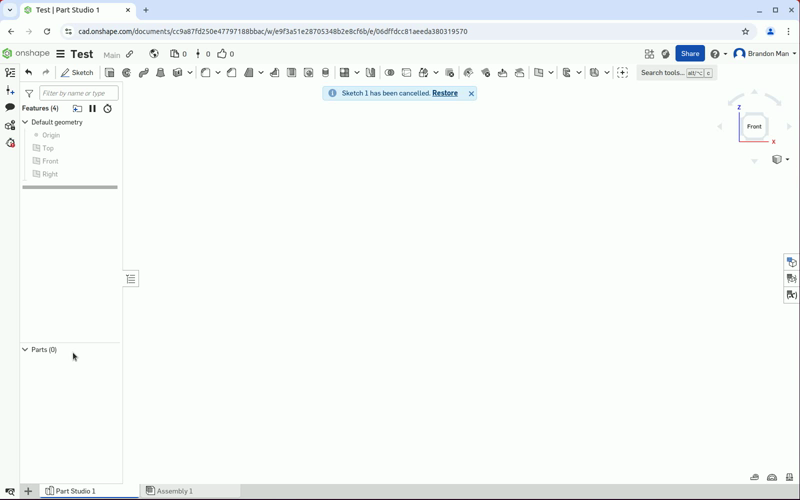
key(space)
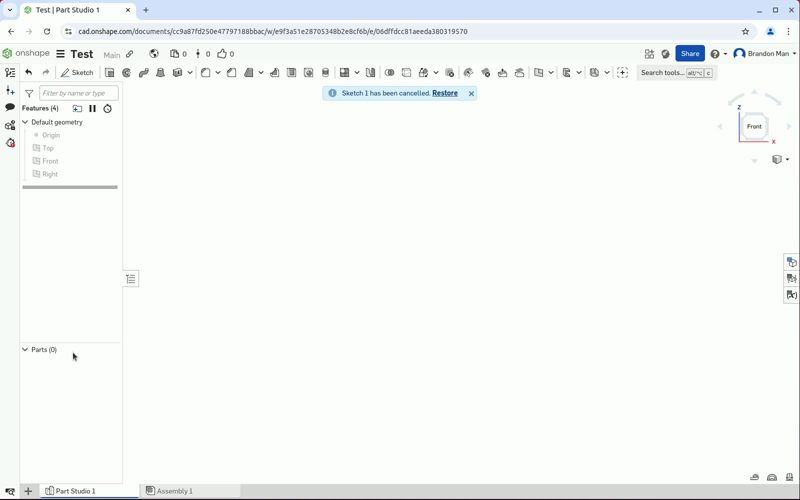
key_down(shift)
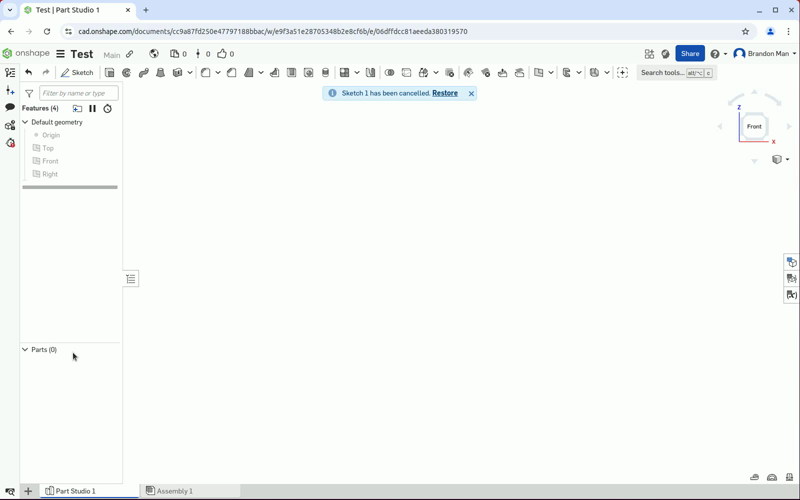
key(left)
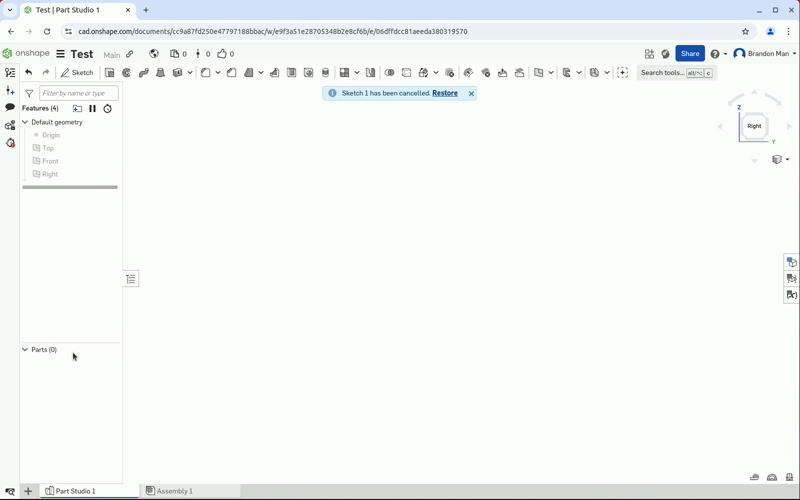
key_up(shift)
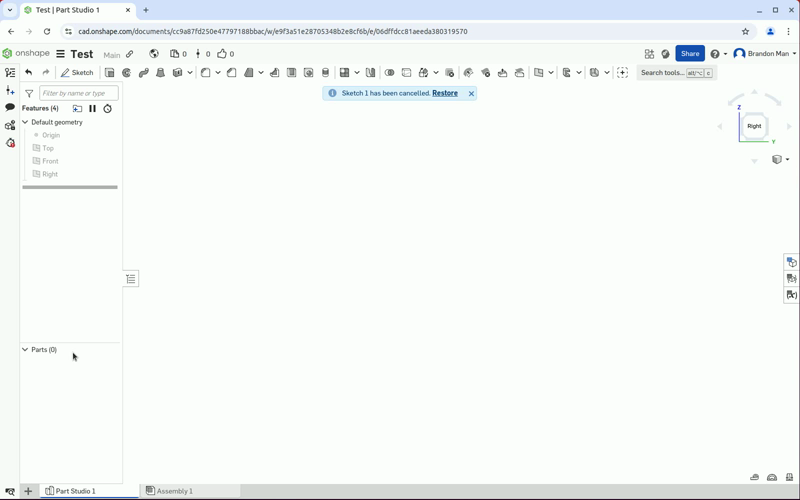
mouse_move(73, 352)
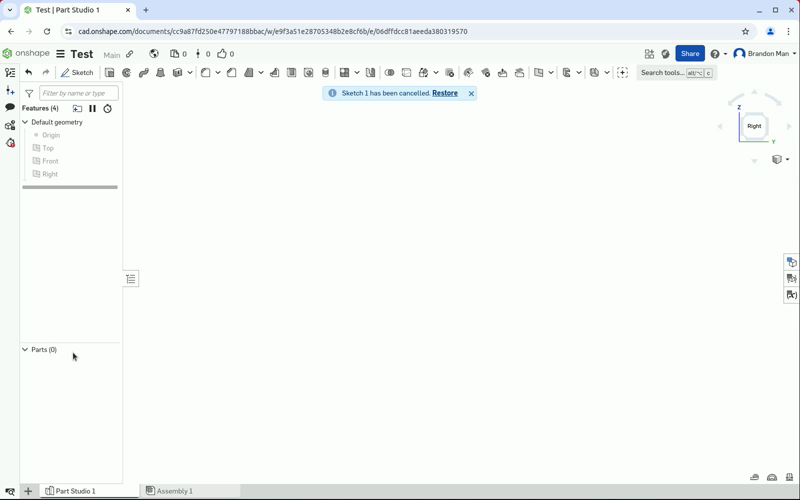
key(shift+y)
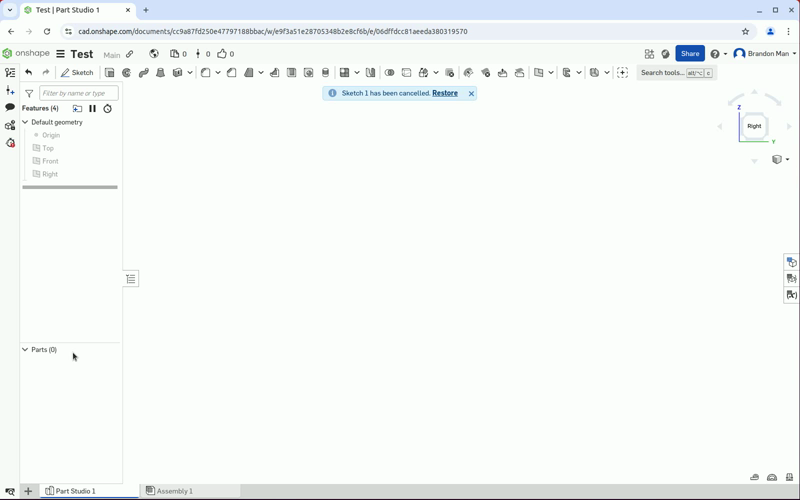
key(shift+s)
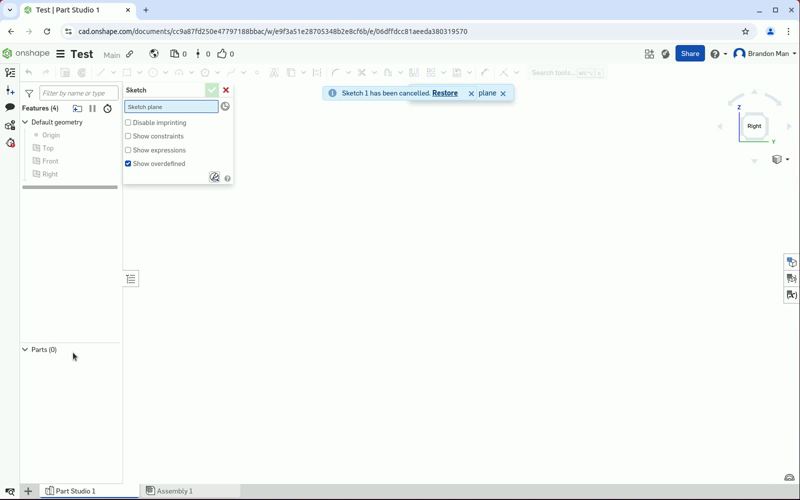
mouse_move(73, 176)
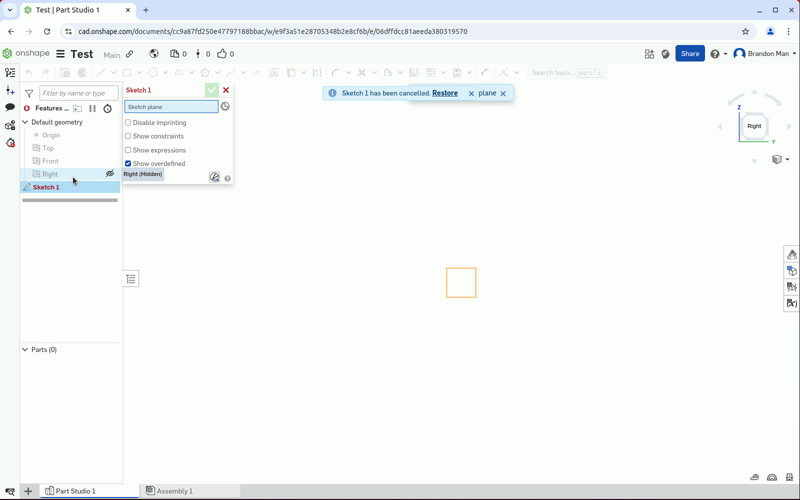
click(73, 176)
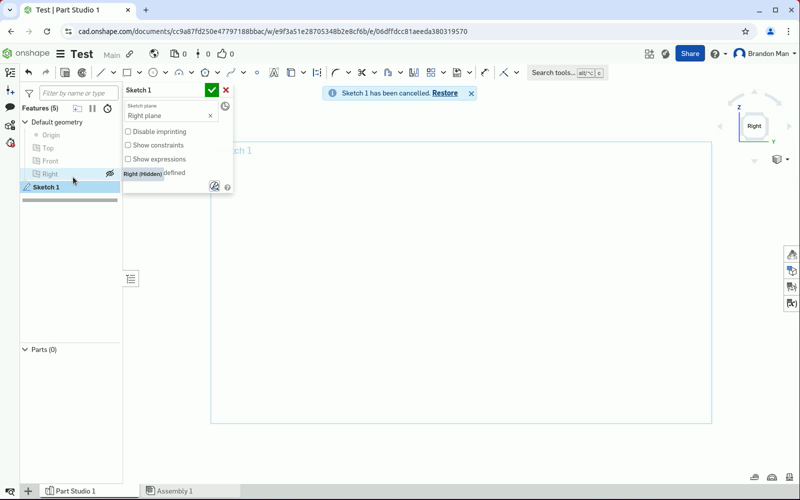
mouse_move(73, 352)
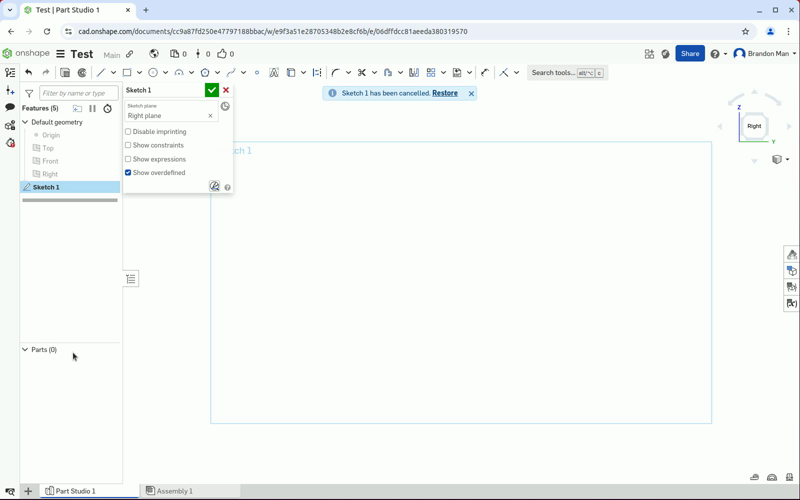
key(y)
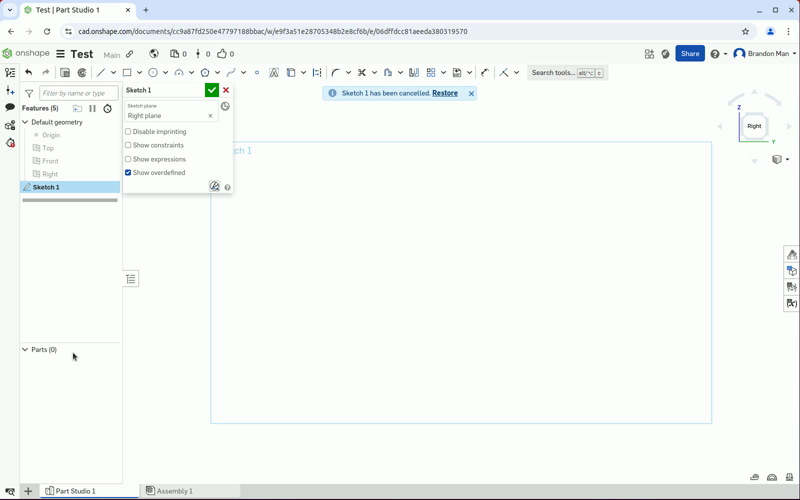
key(l)
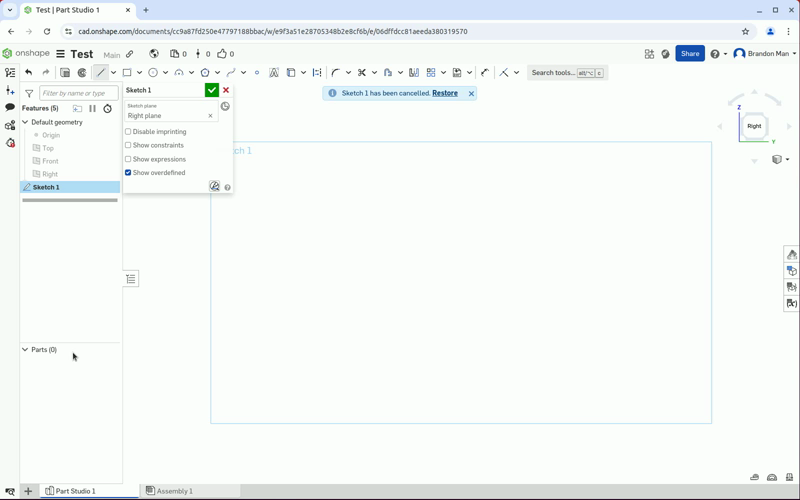
key_down(shift)
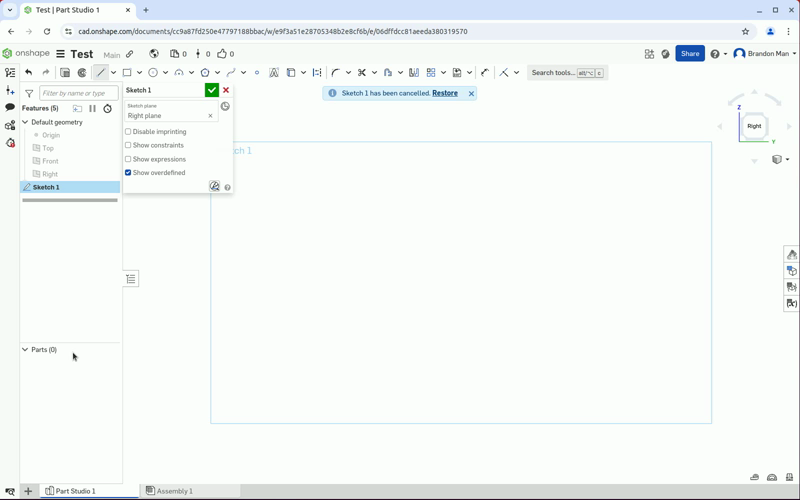
mouse_move(460, 282)
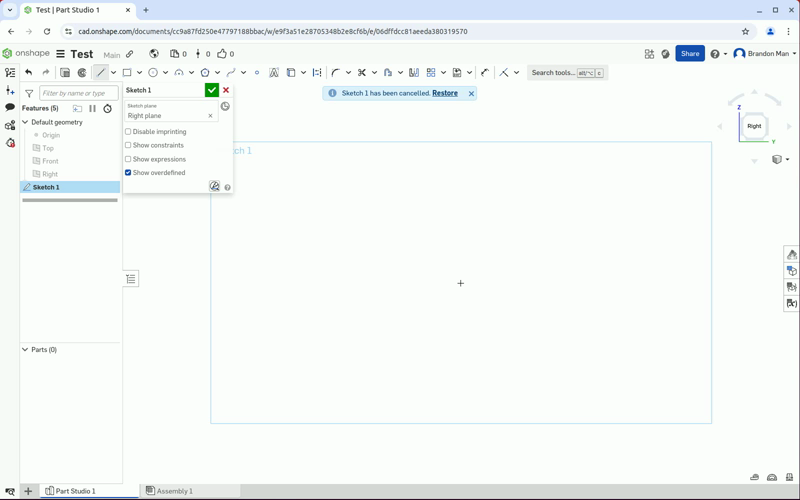
click(460, 282)
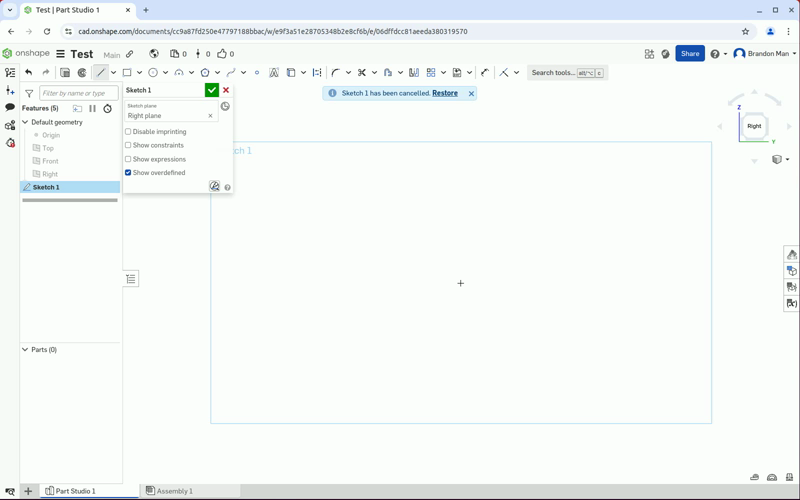
key_up(shift)
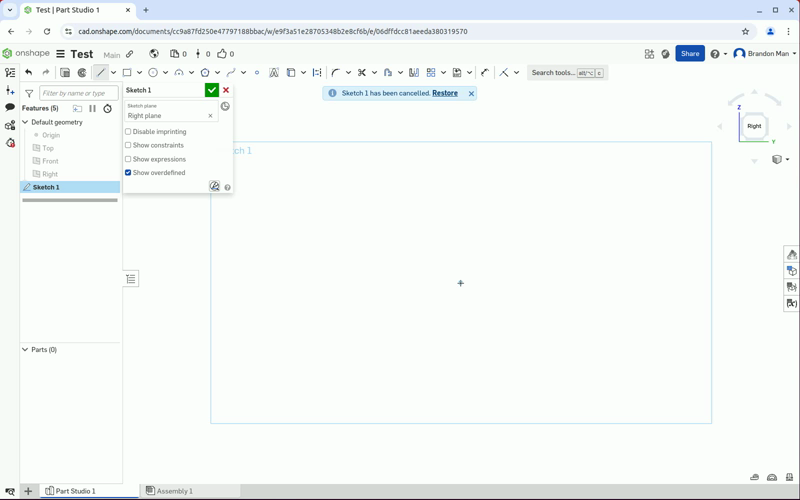
key_down(shift)
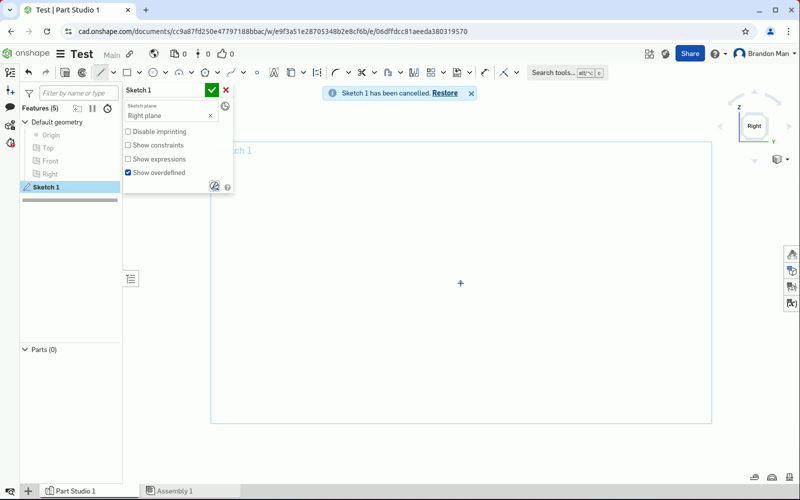
mouse_move(535, 282)
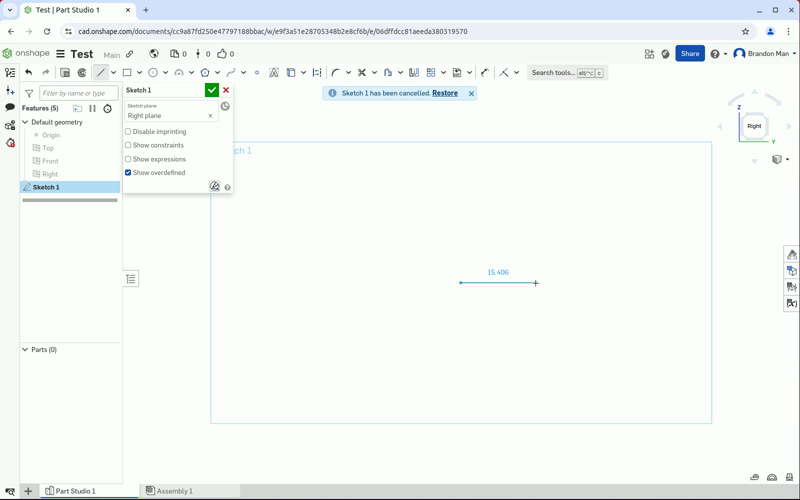
click(535, 282)
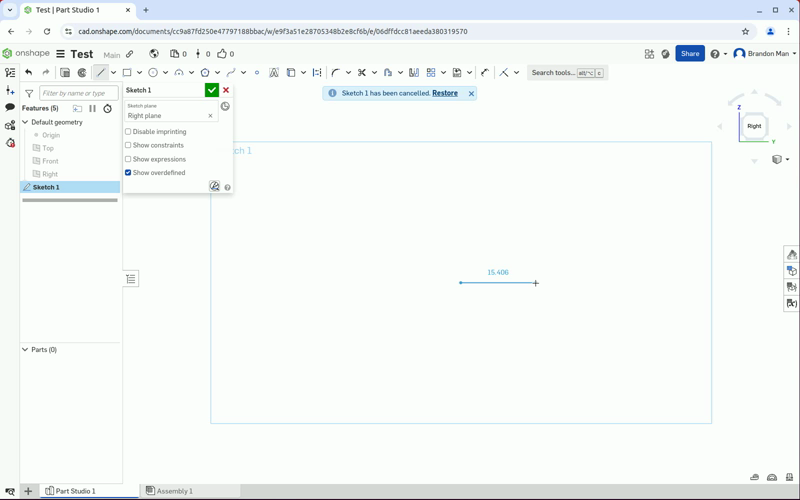
key_up(shift)
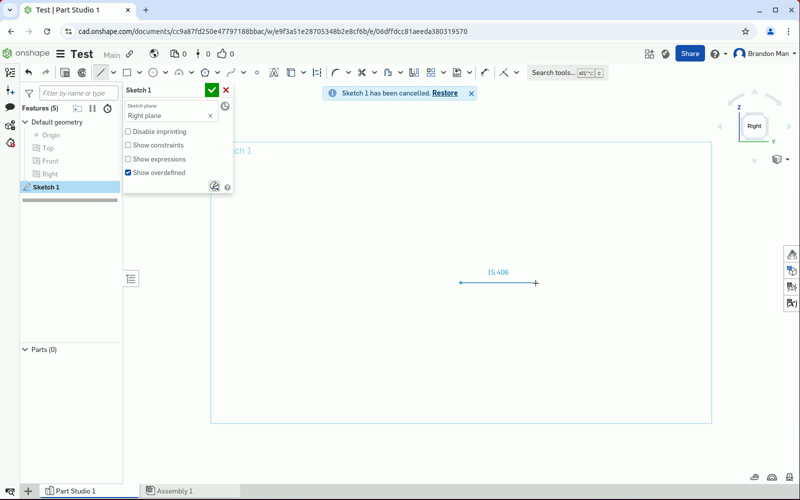
key_down(shift)
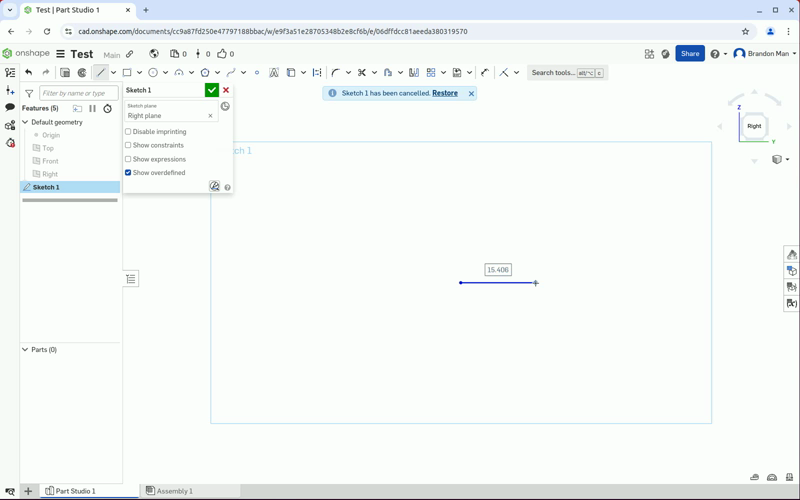
mouse_move(535, 189)
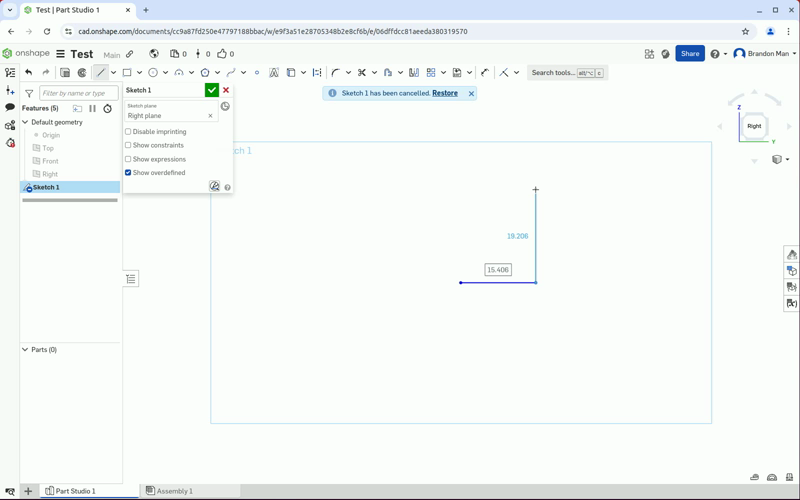
click(535, 189)
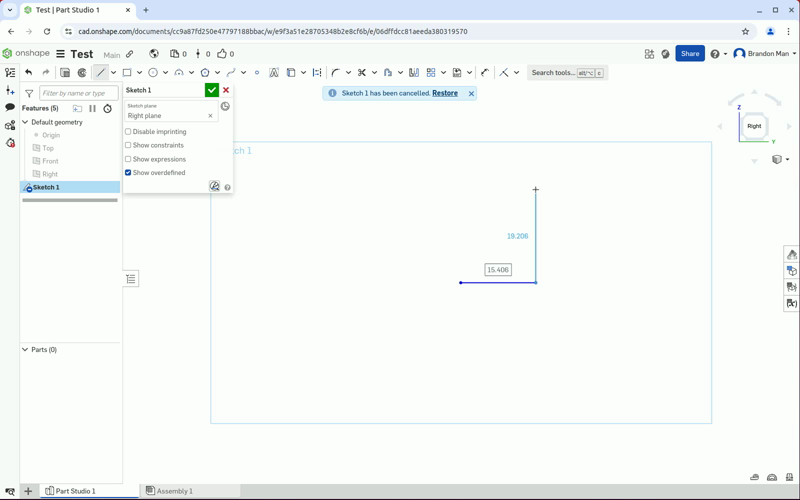
key_up(shift)
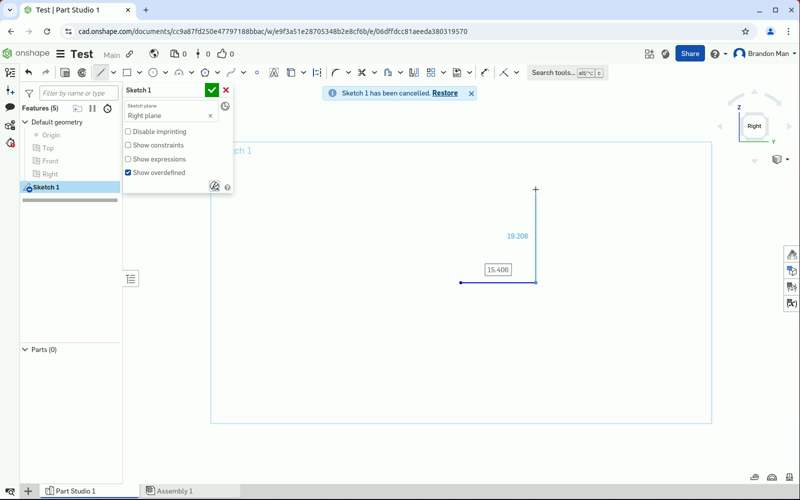
key_down(shift)
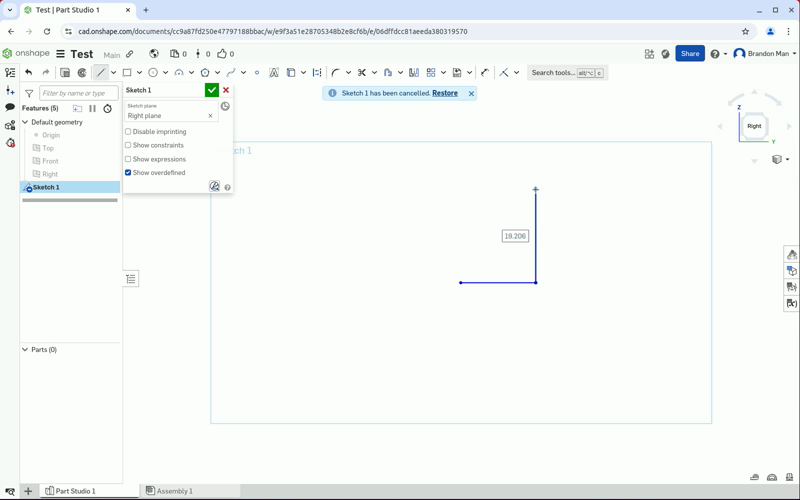
mouse_move(565, 189)
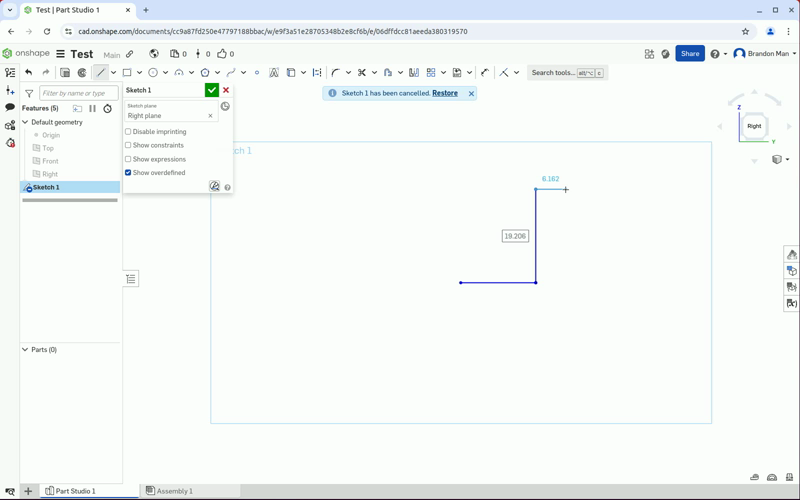
mouse_move(498, 189)
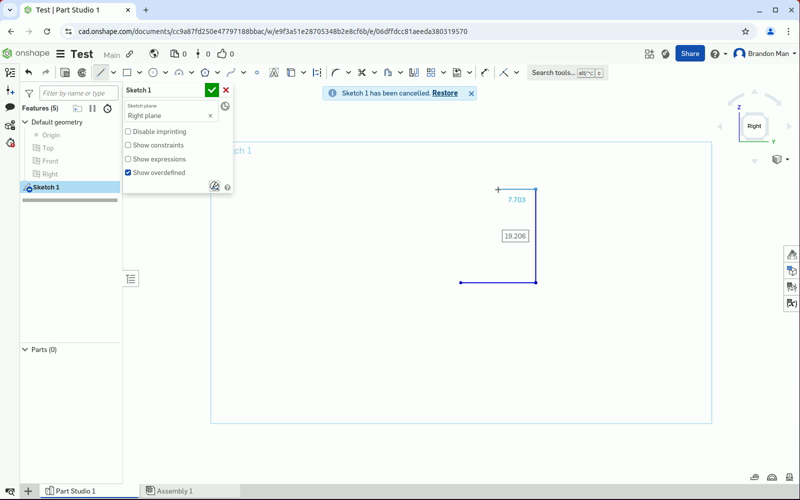
click(498, 189)
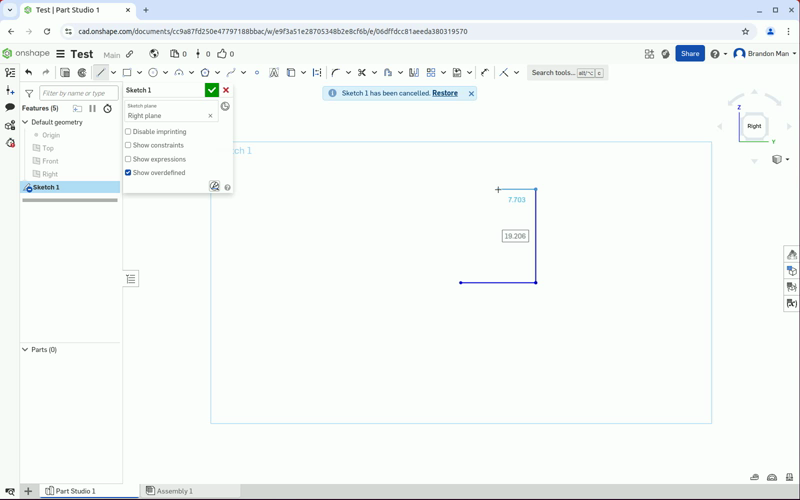
key_up(shift)
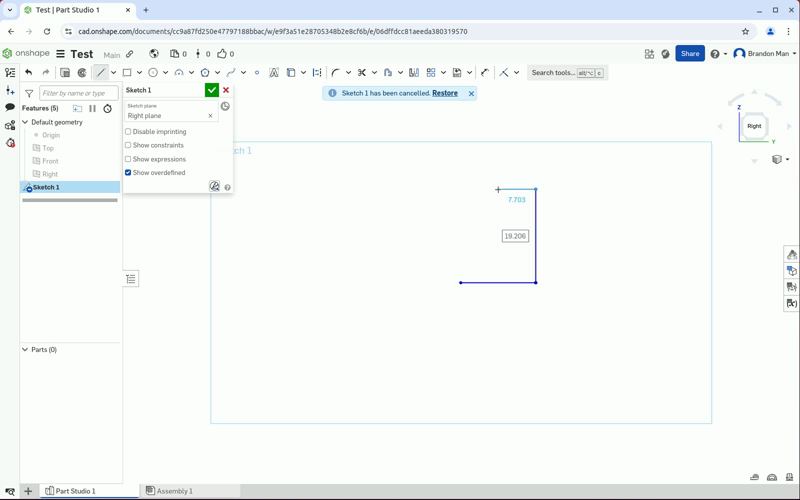
key_down(shift)
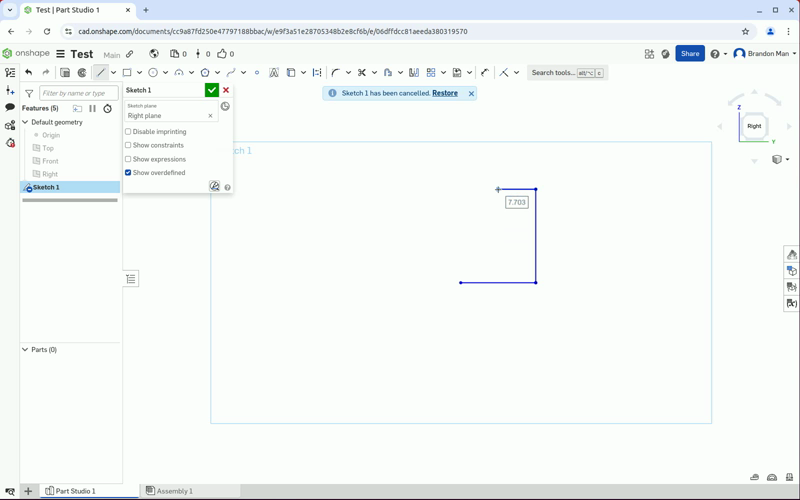
mouse_move(528, 189)
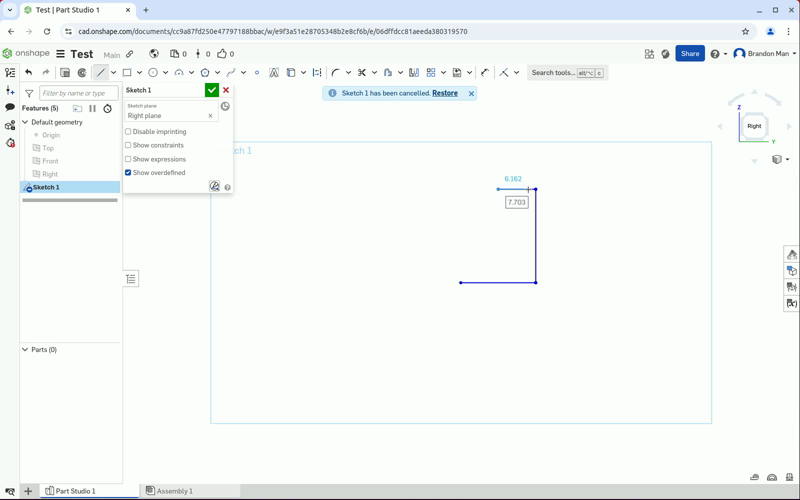
mouse_move(498, 245)
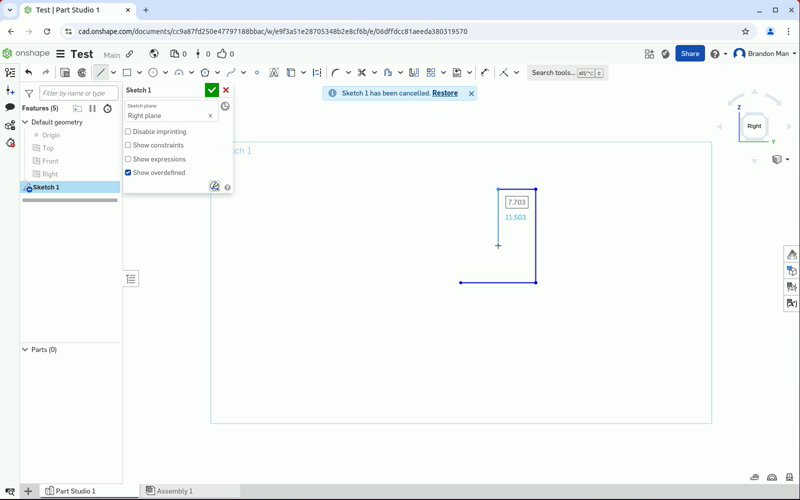
click(498, 245)
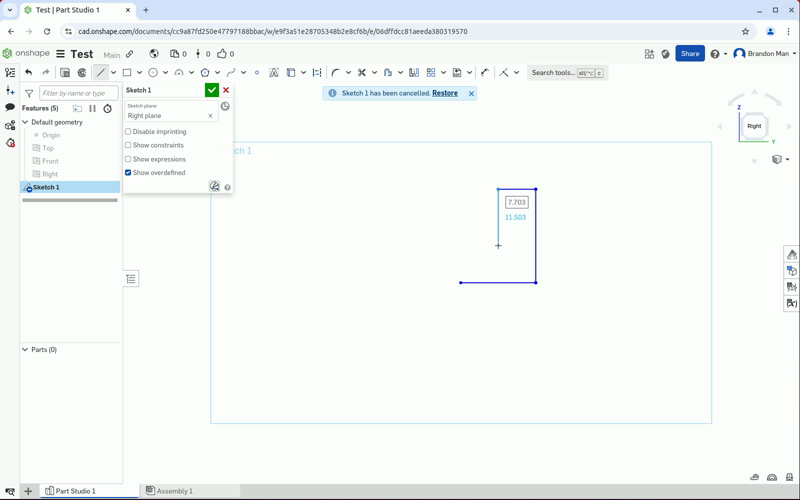
key_up(shift)
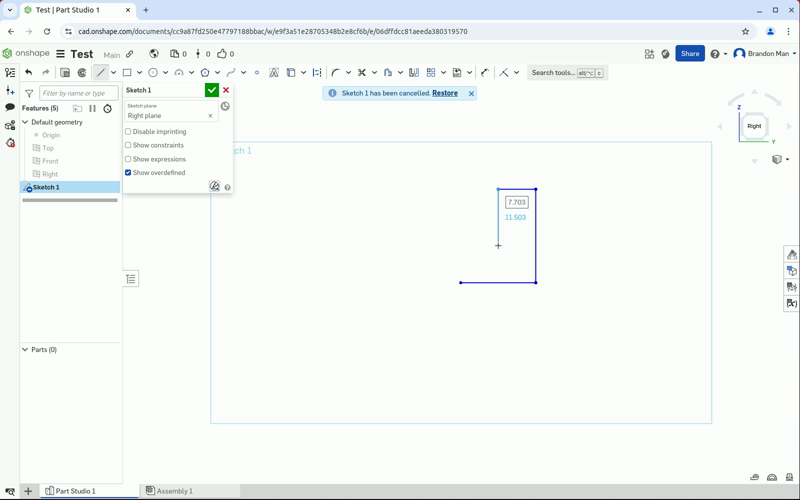
key_down(shift)
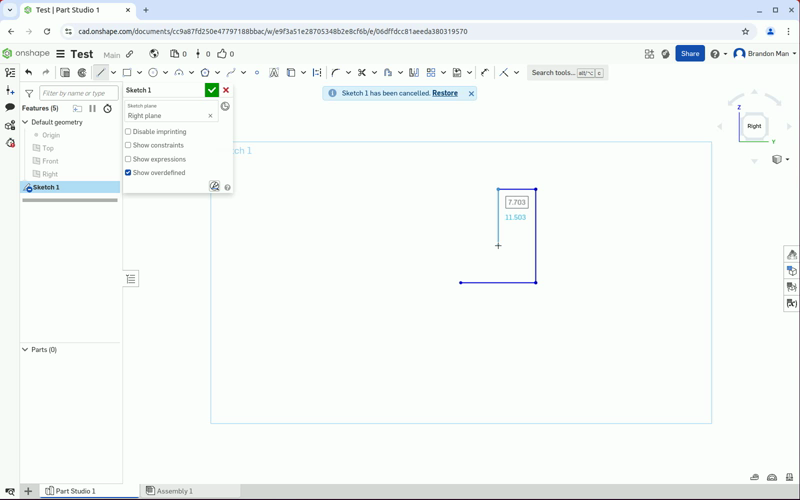
mouse_move(528, 245)
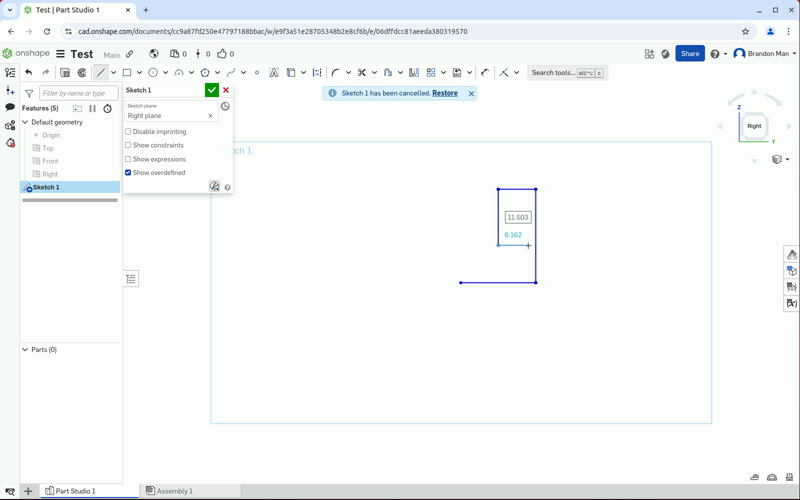
mouse_move(460, 245)
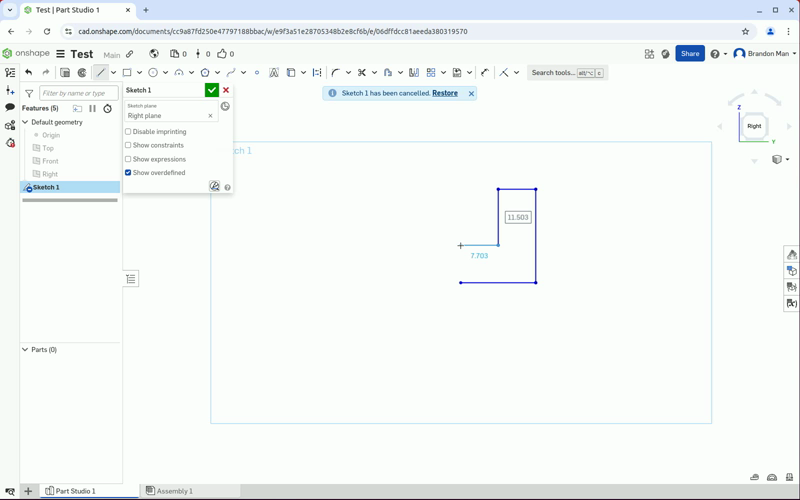
click(460, 245)
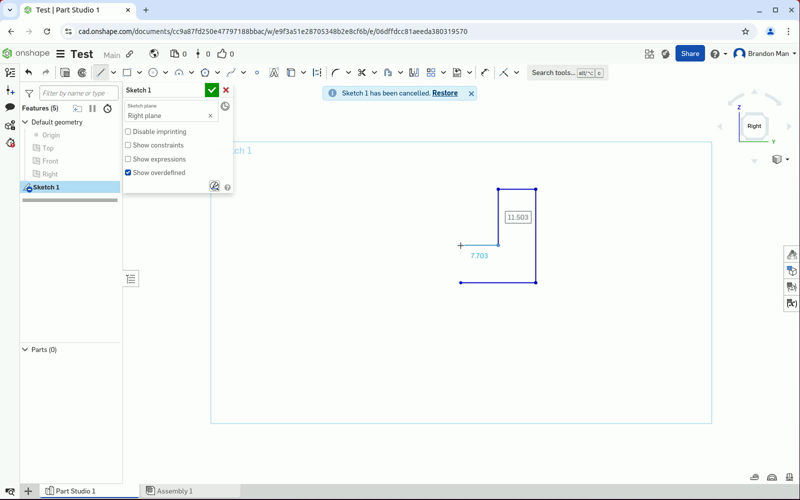
key_up(shift)
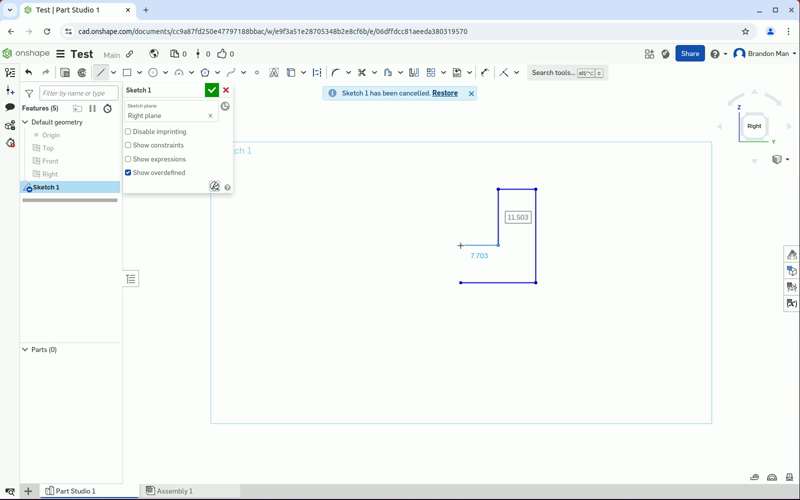
mouse_move(490, 245)
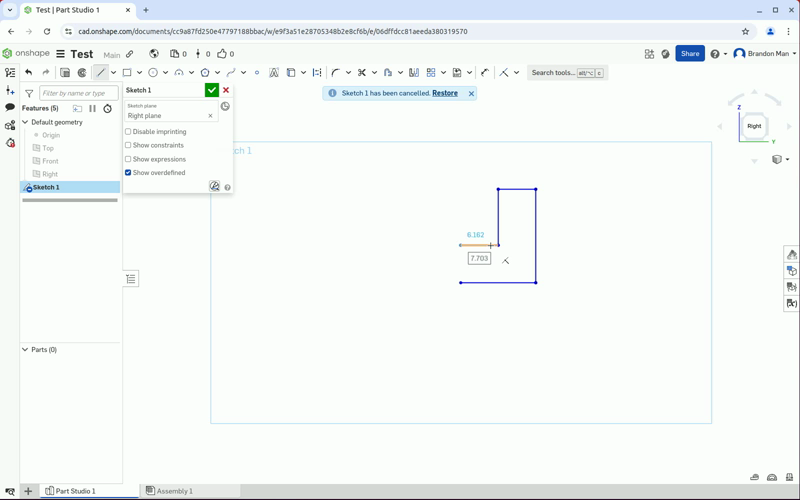
key_down(shift)
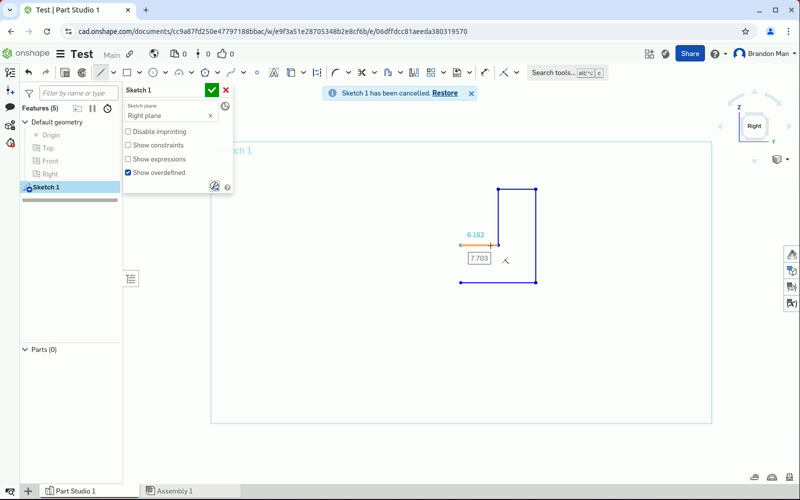
mouse_move(460, 282)
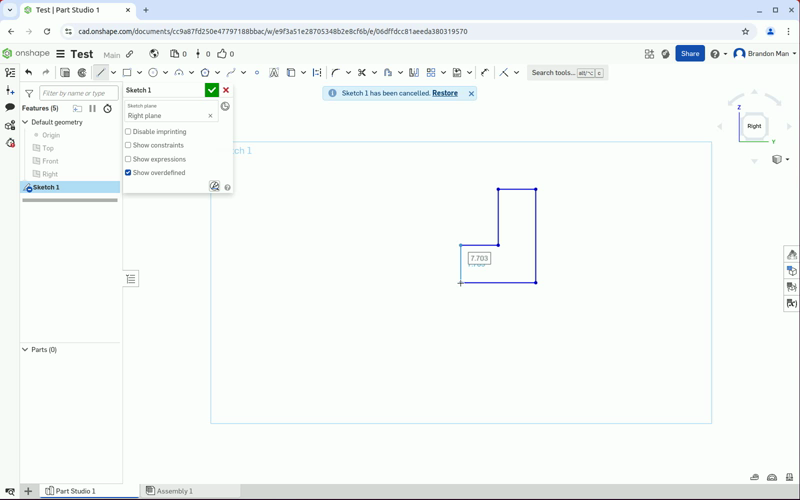
key_up(shift)
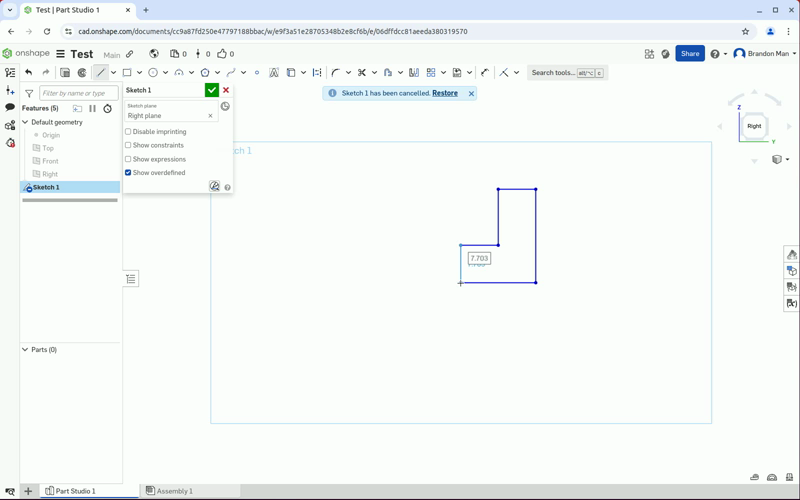
click(460, 282)
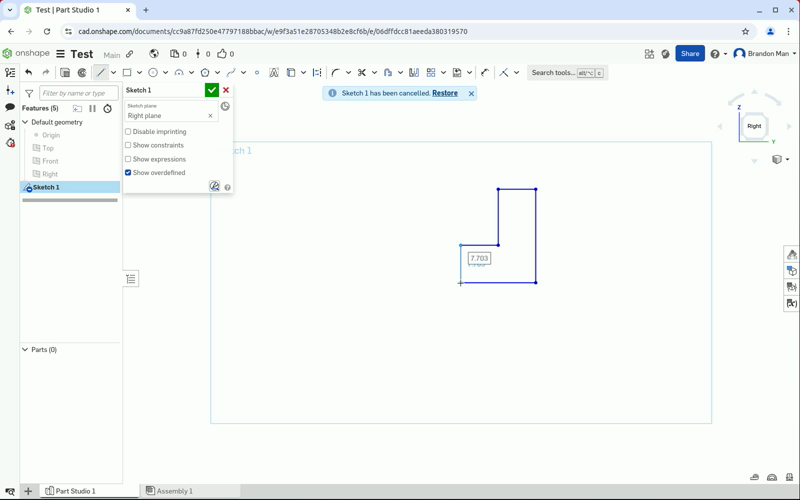
key(esc)
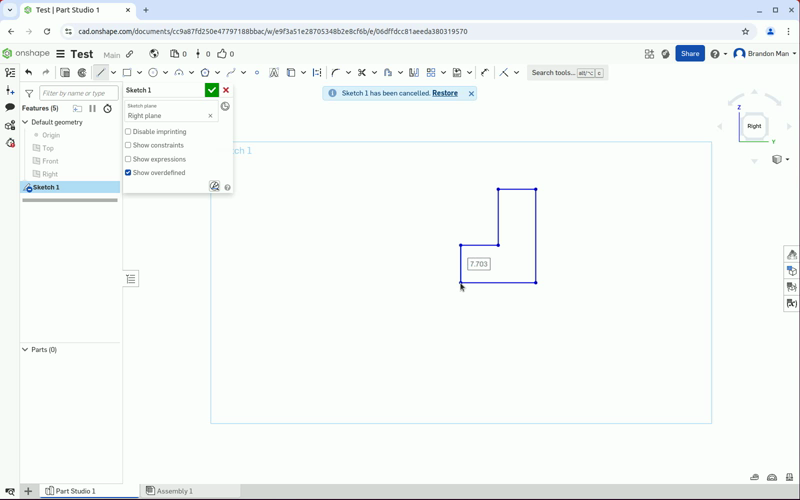
mouse_move(524, 260)
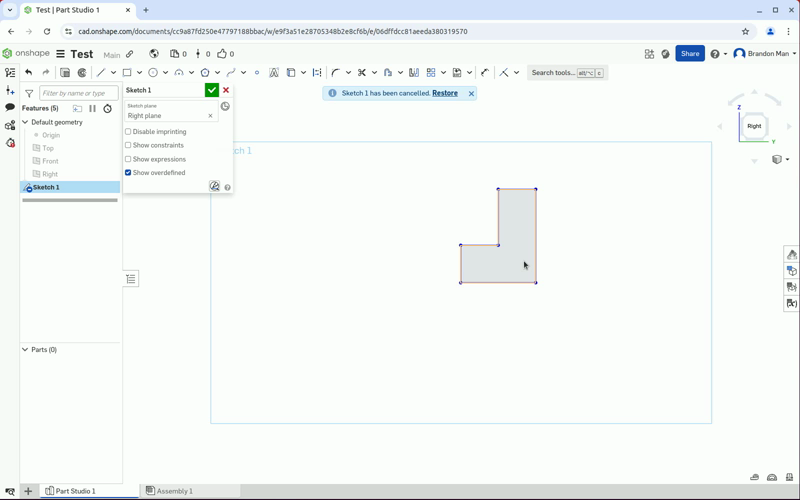
click(524, 260)
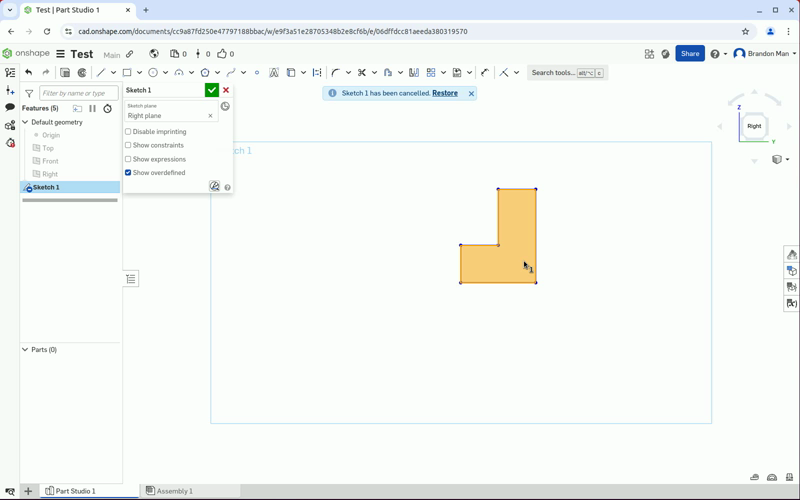
mouse_move(73, 352)
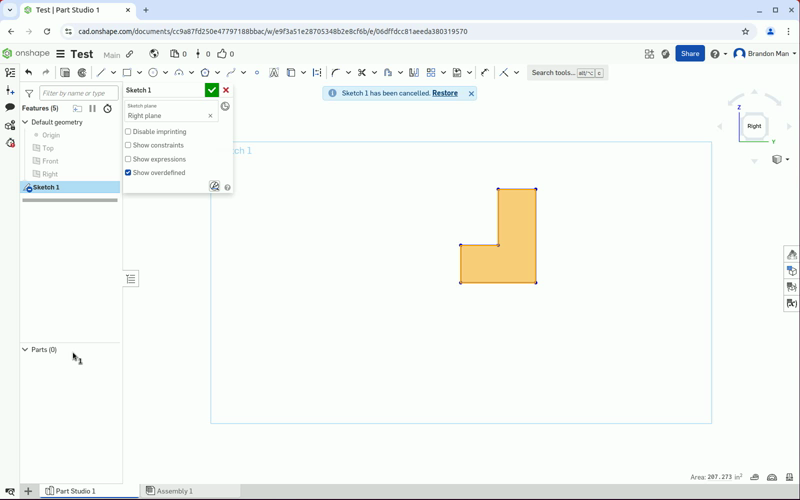
key(shift+y)
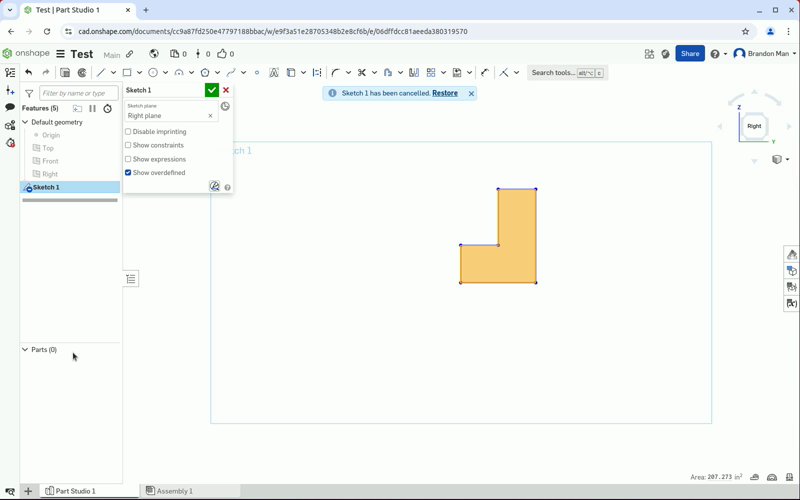
key(shift+e)
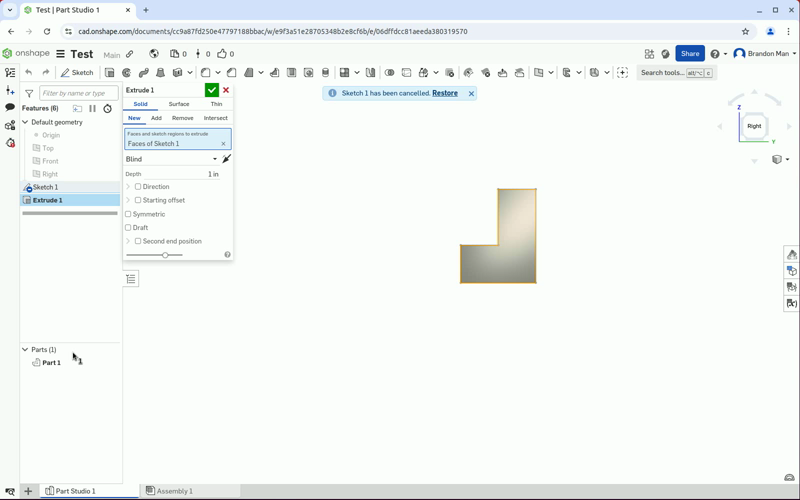
mouse_move(143, 106)
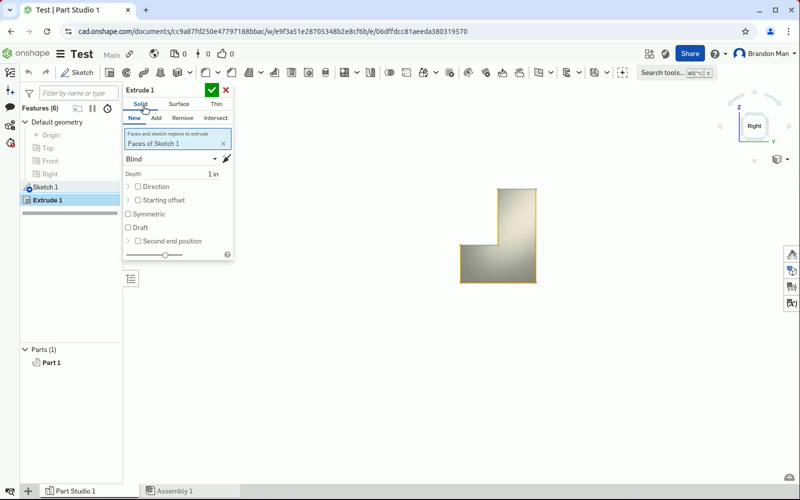
click(143, 106)
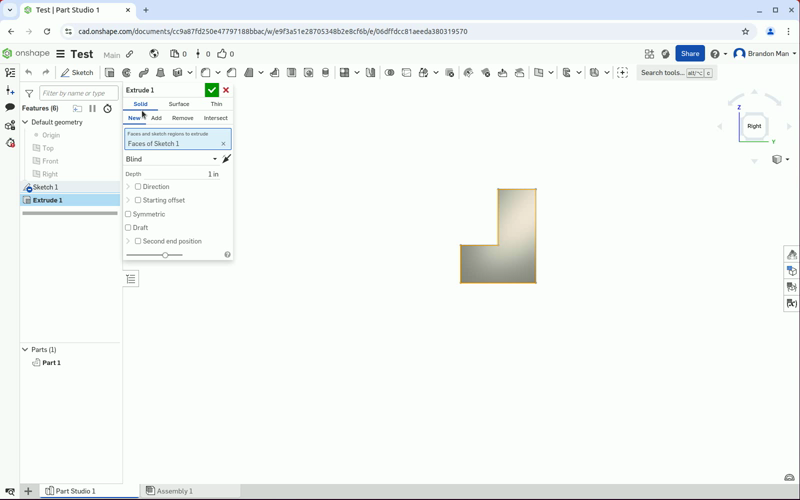
mouse_move(137, 120)
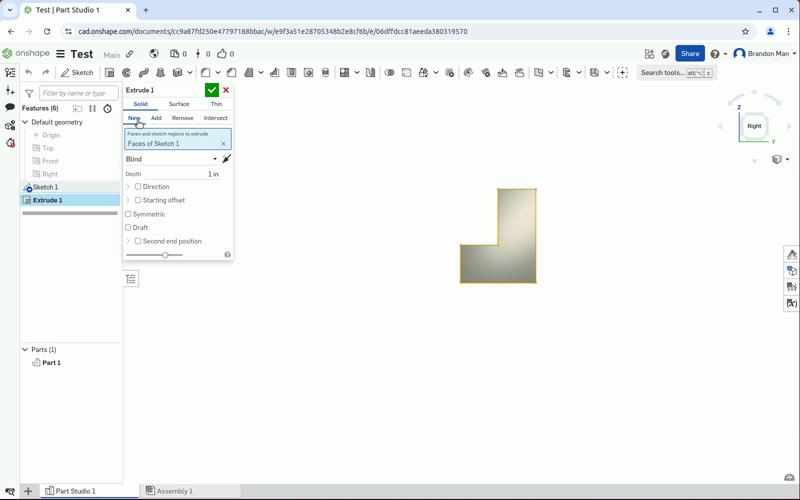
click(137, 120)
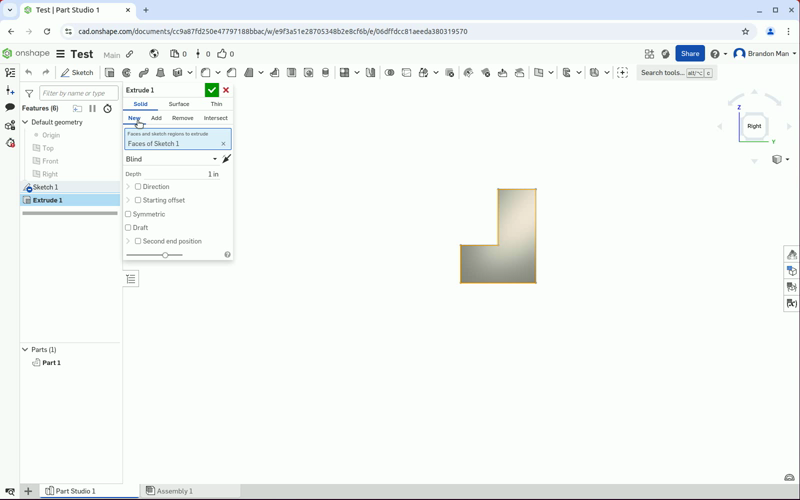
key(tab, 4)
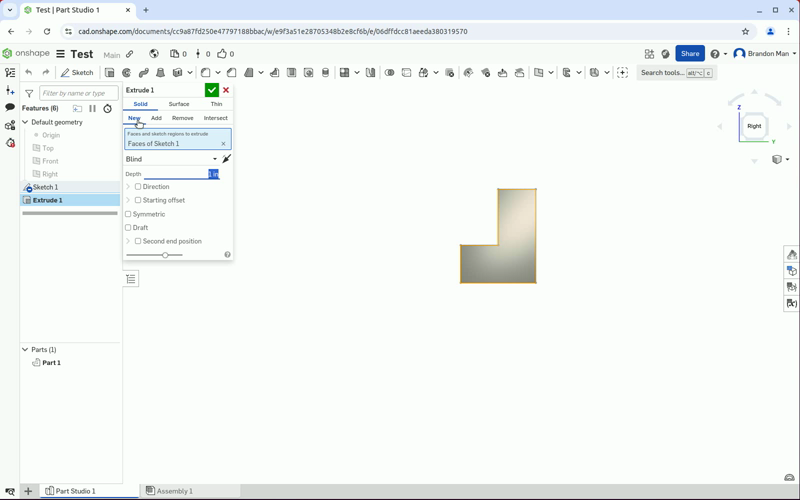
text(23.108)
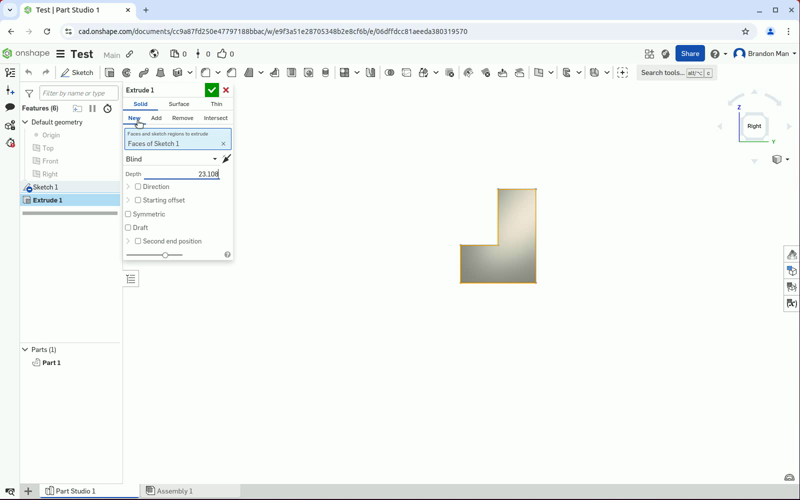
key(enter)
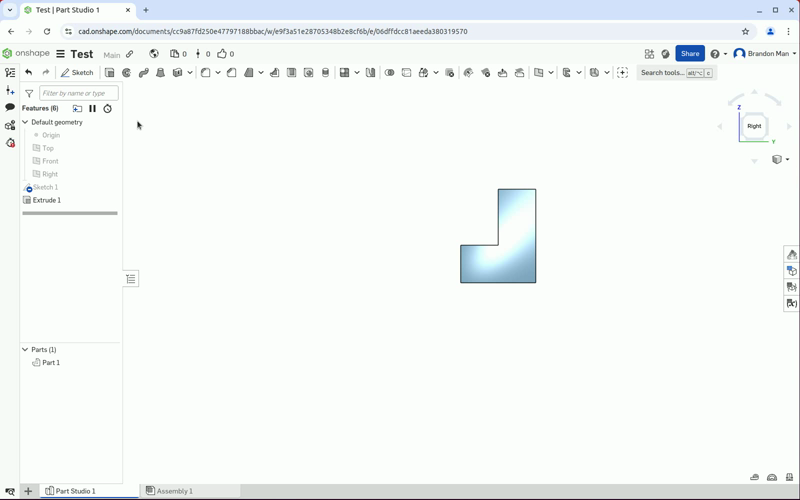
key(shift+h)
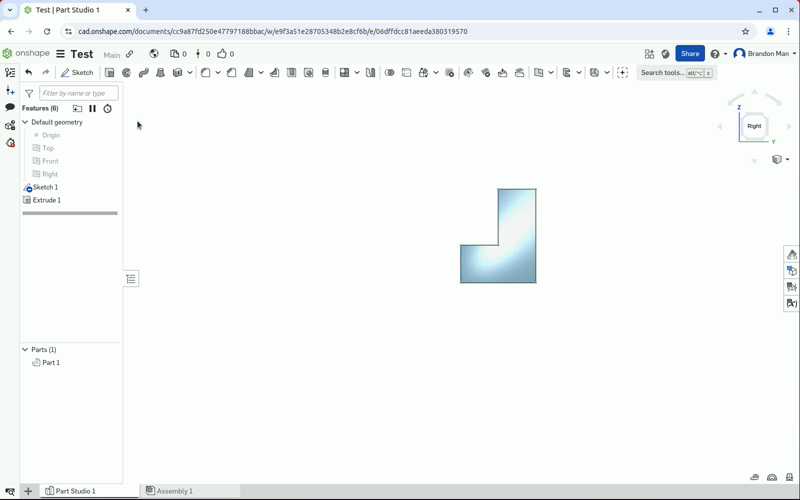
key(shift+h)
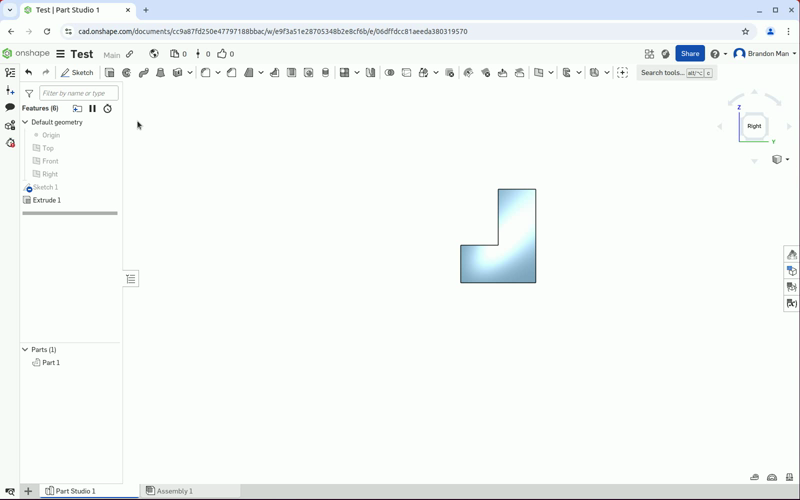
mouse_move(73, 189)
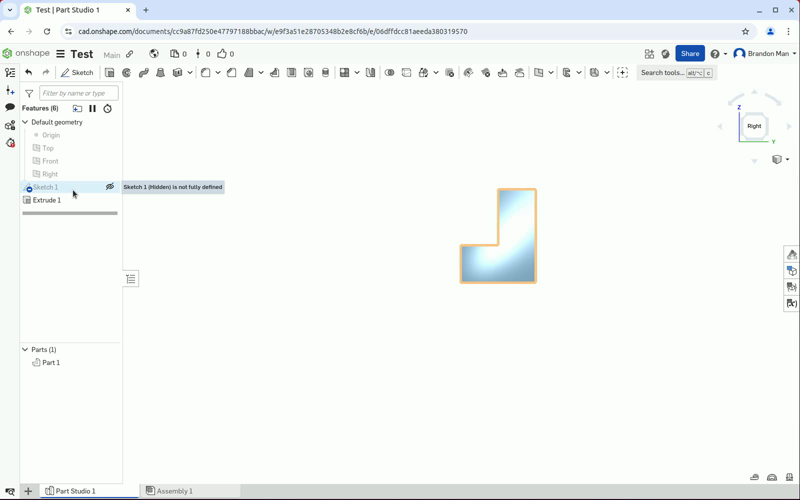
click(73, 189)
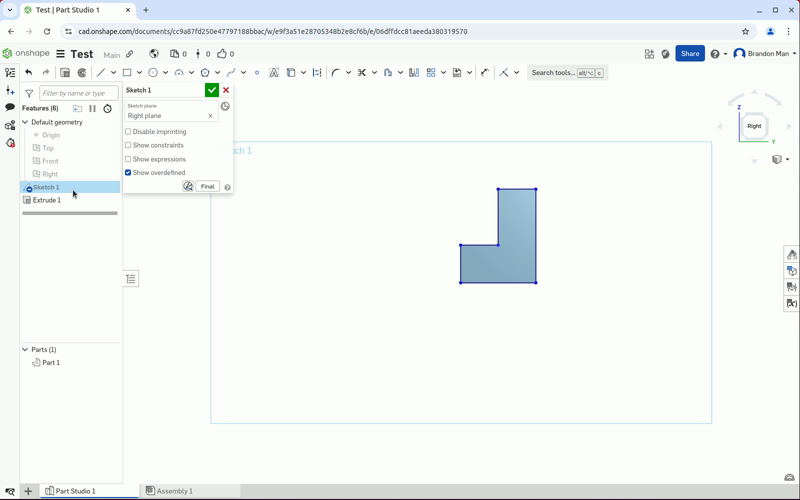
mouse_move(229, 92)
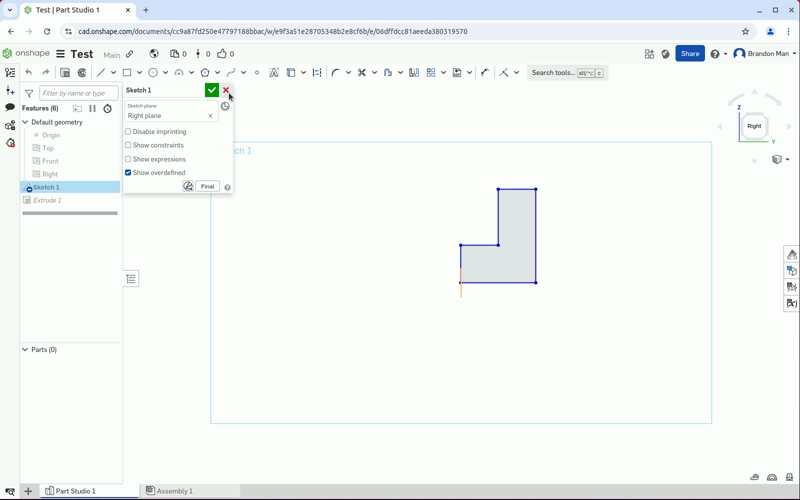
click(229, 92)
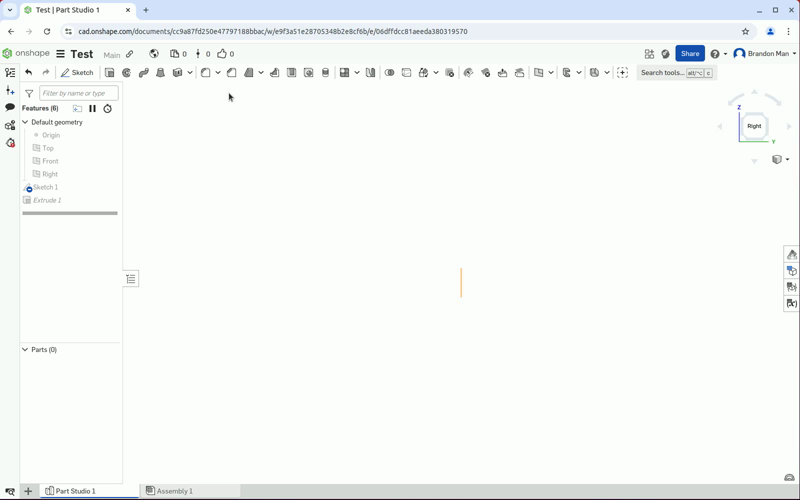
mouse_move(73, 352)
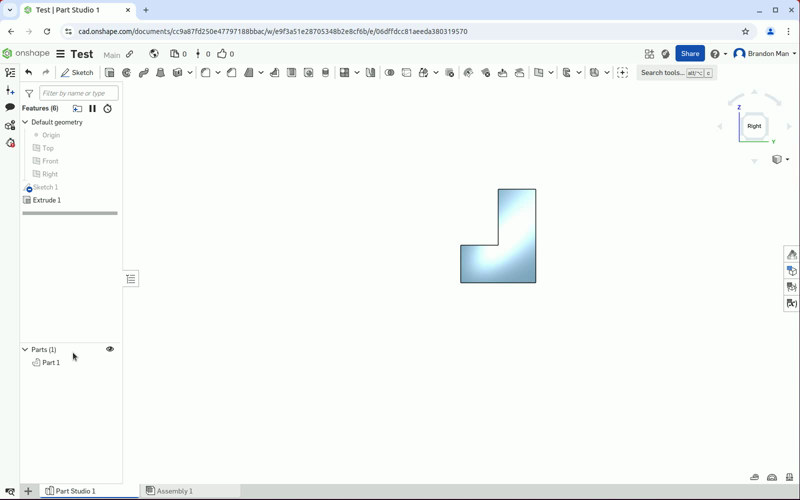
key(y)
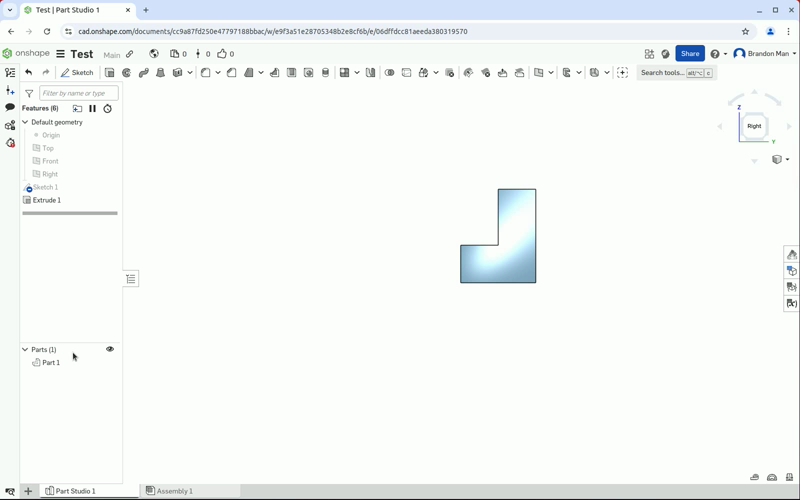
key(shift+p)
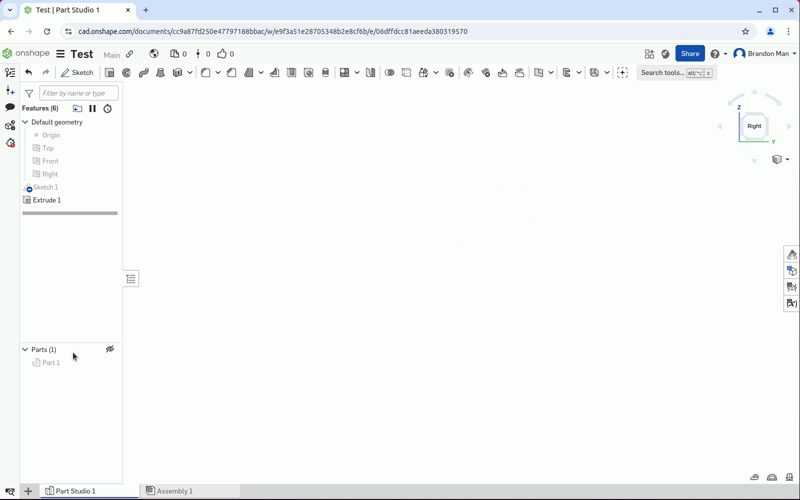
key(space)
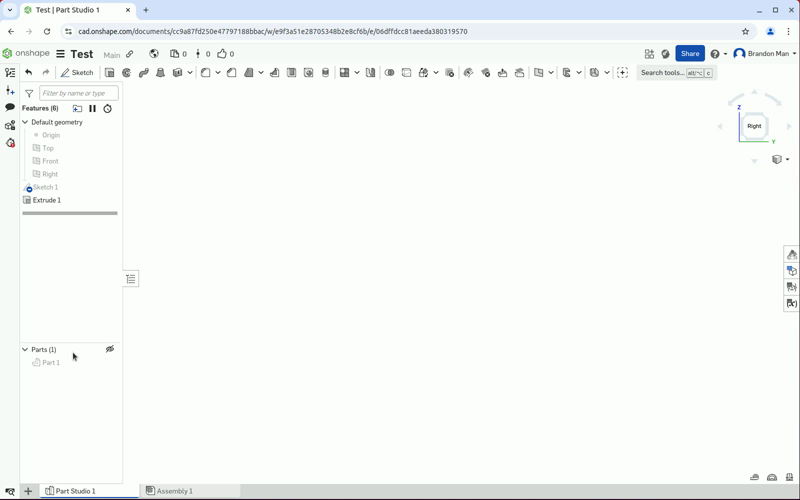
key_down(shift)
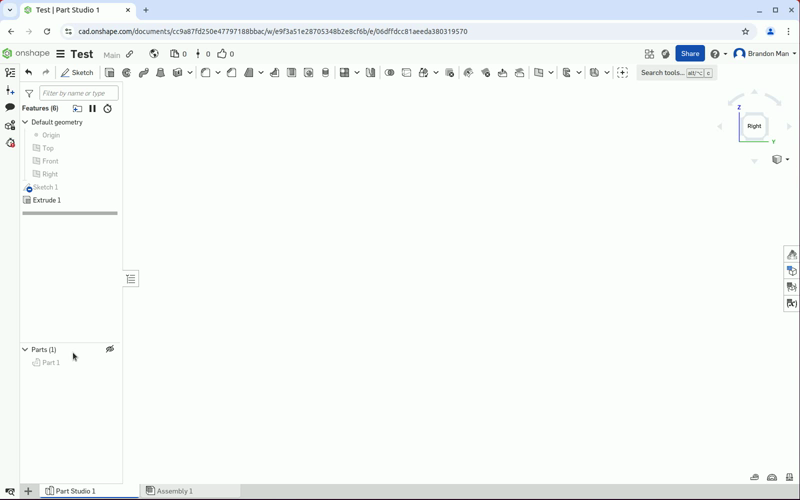
key(right)
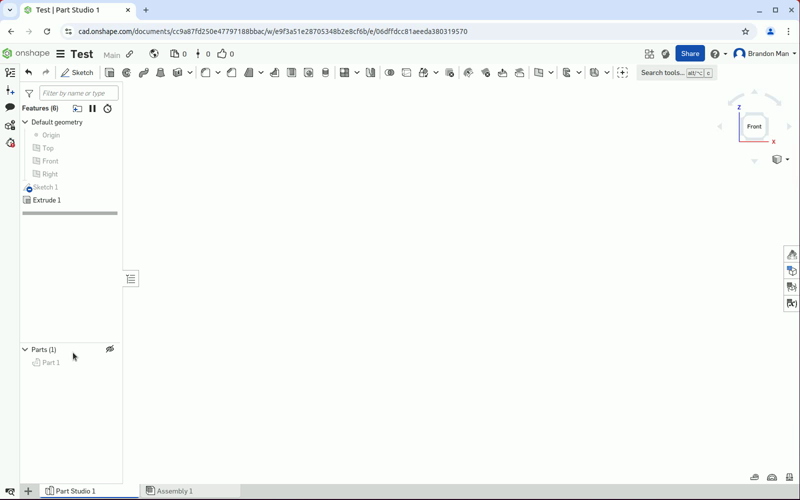
key_up(shift)
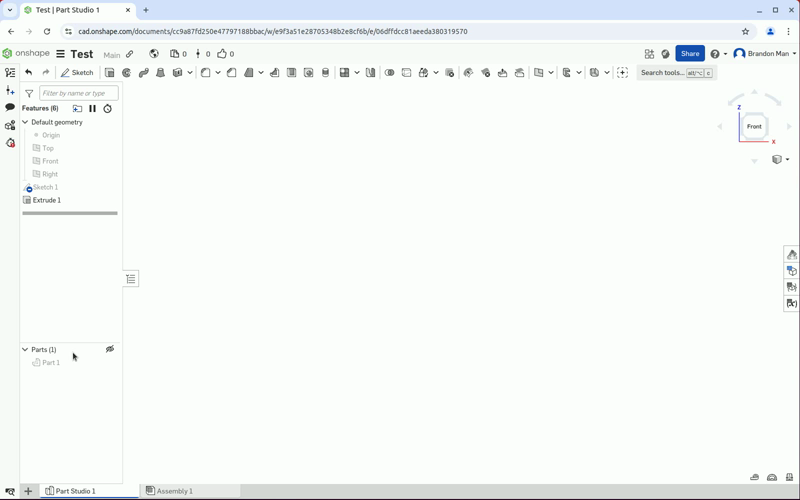
key(space)
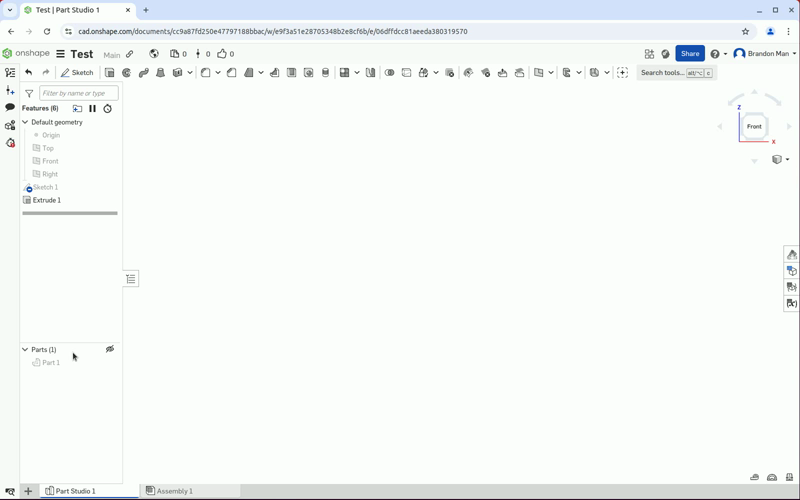
key_down(shift)
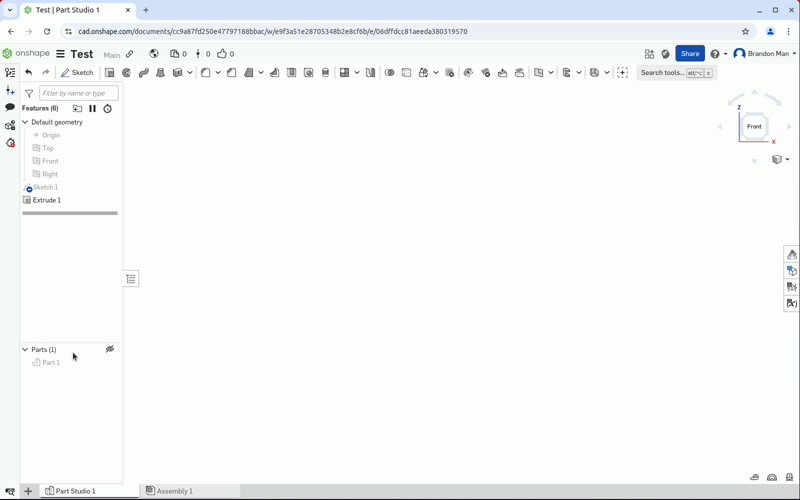
key(down)
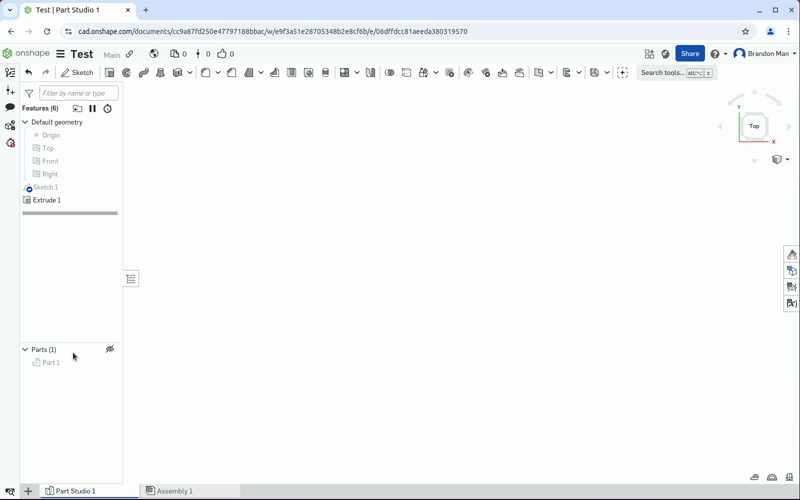
key_up(shift)
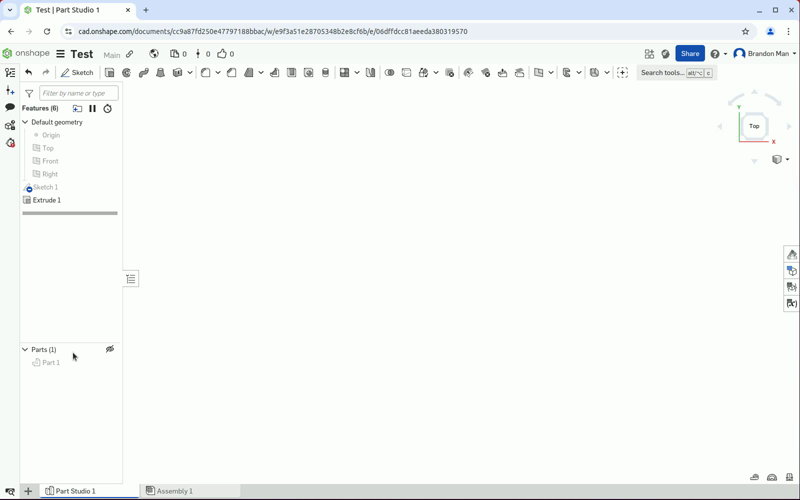
mouse_move(73, 352)
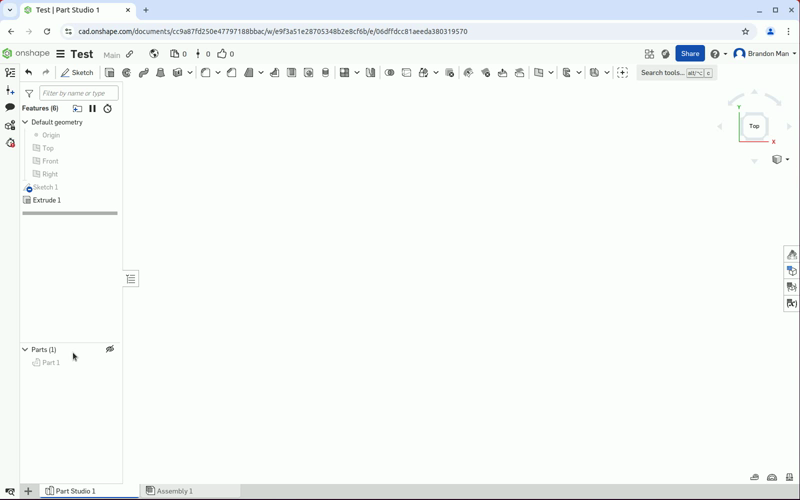
key(shift+y)
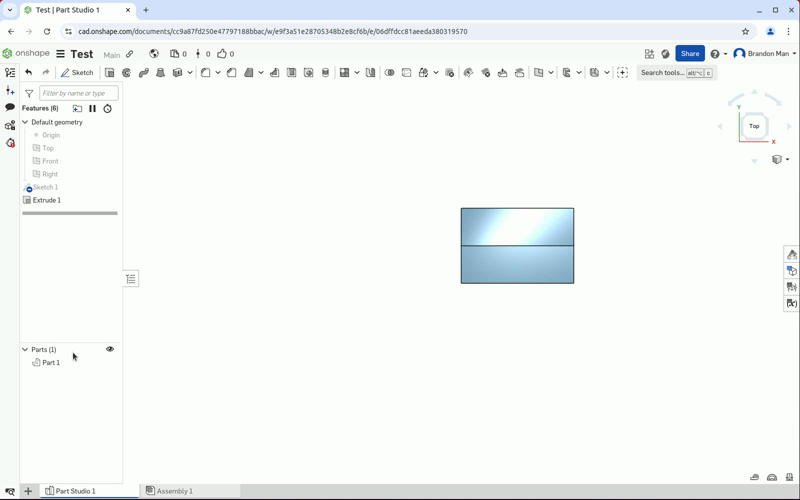
mouse_move(541, 75)
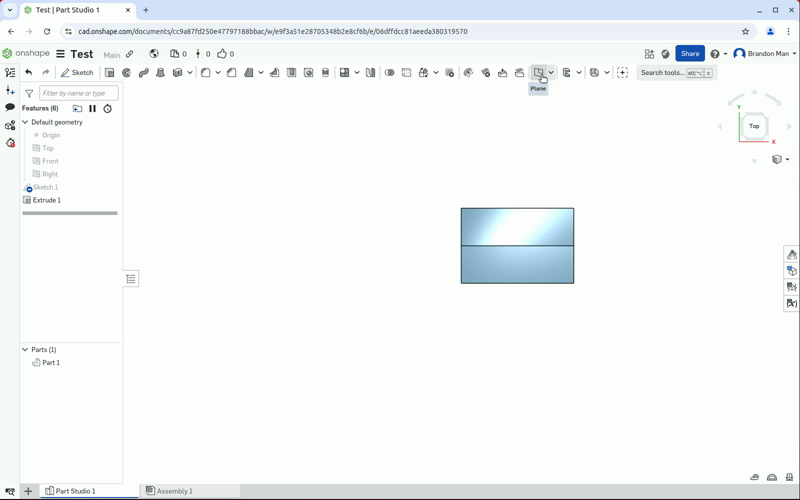
click(541, 75)
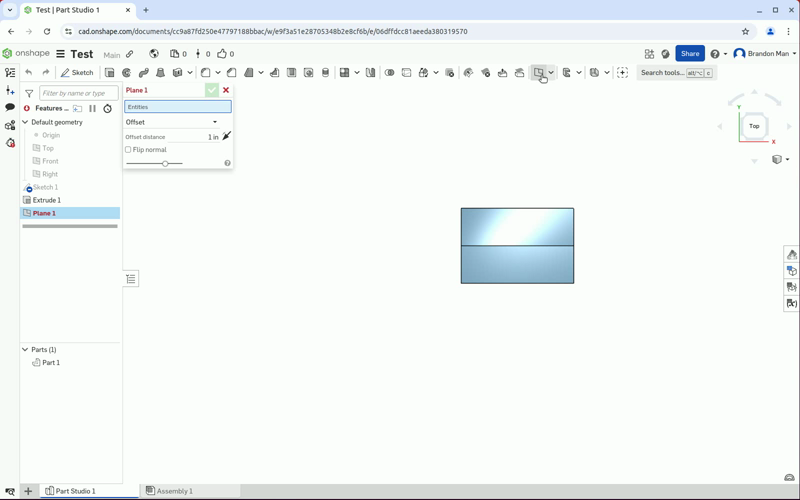
mouse_move(73, 150)
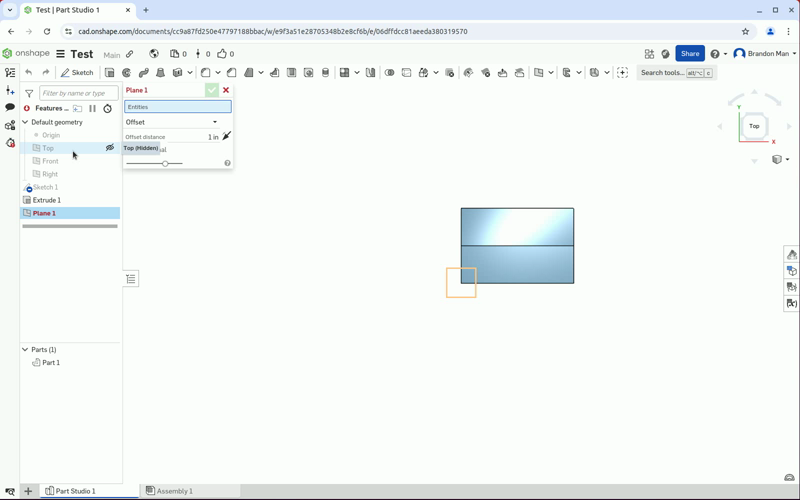
click(73, 150)
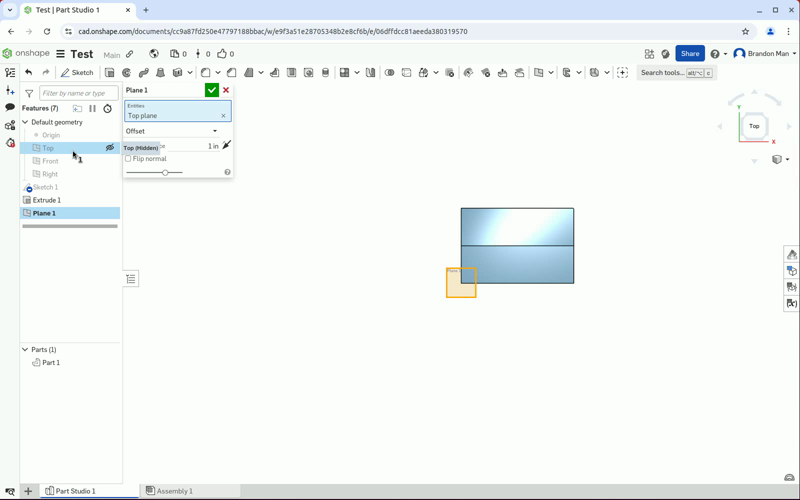
key(tab, 2)
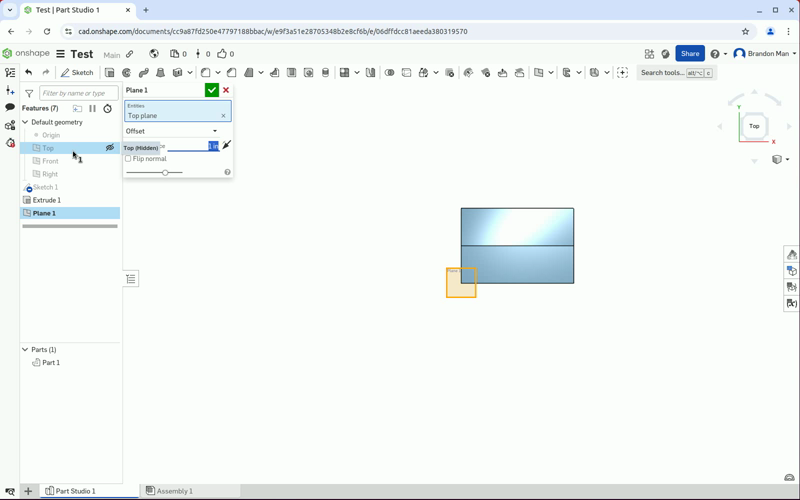
text(7.703)
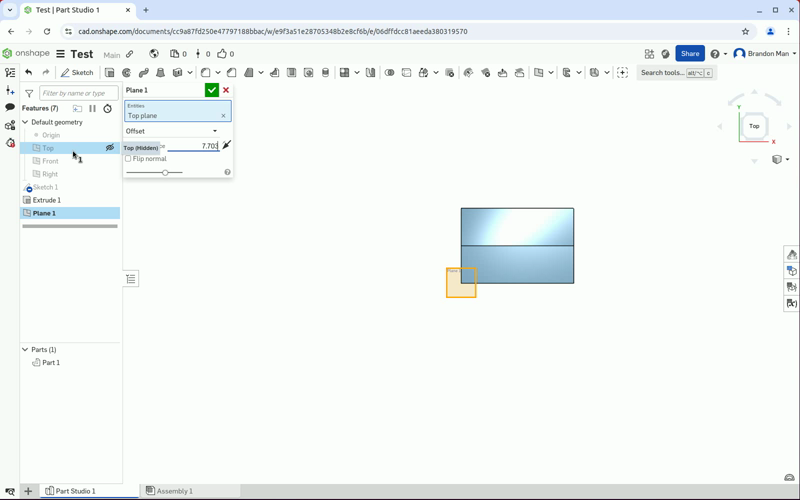
key(enter, 2)
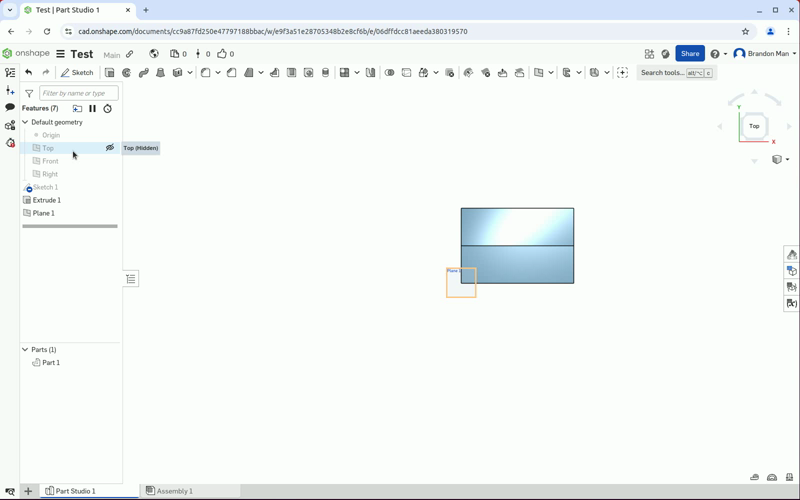
key(shift+s)
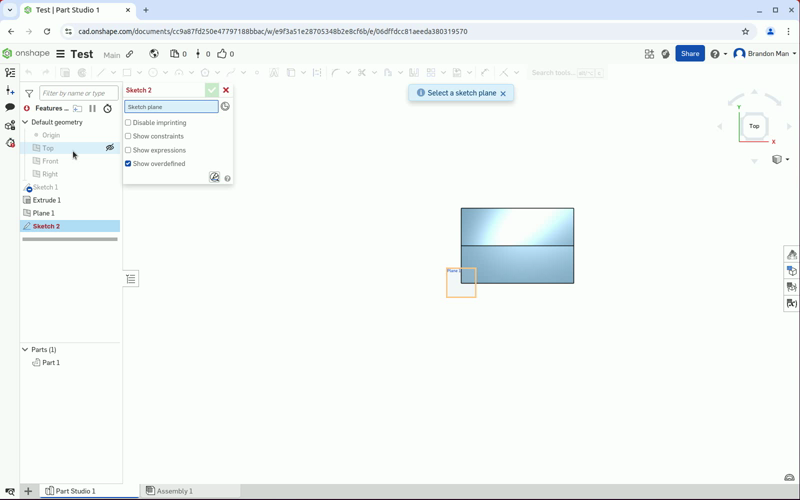
mouse_move(73, 215)
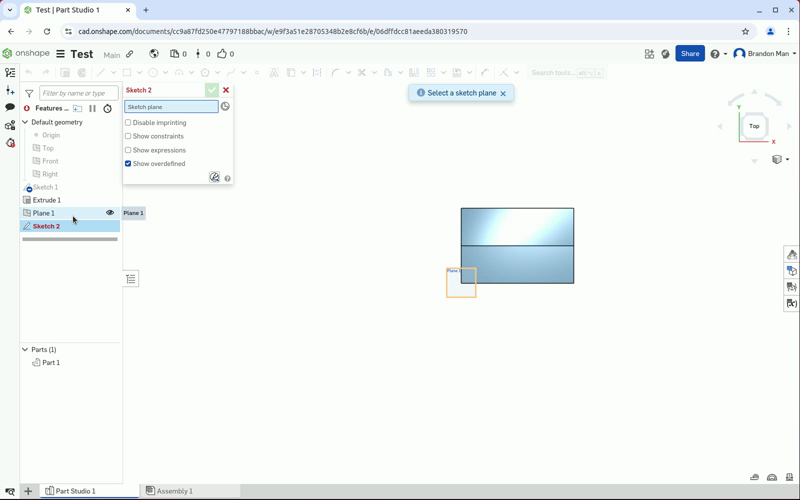
click(73, 215)
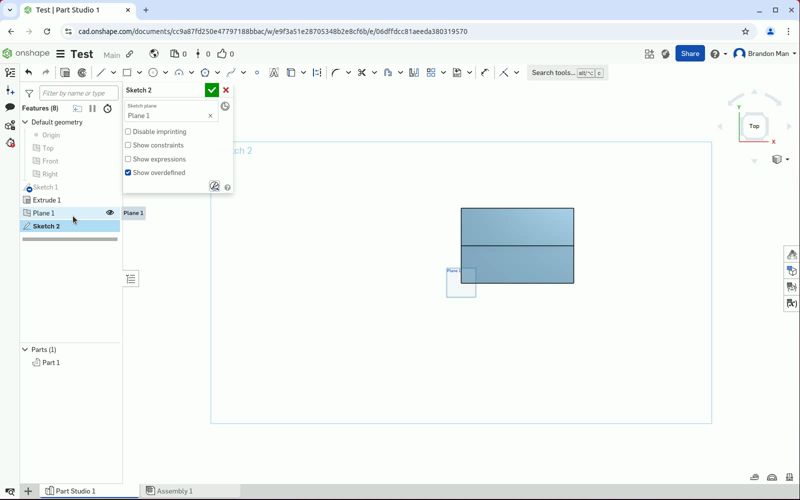
mouse_move(73, 352)
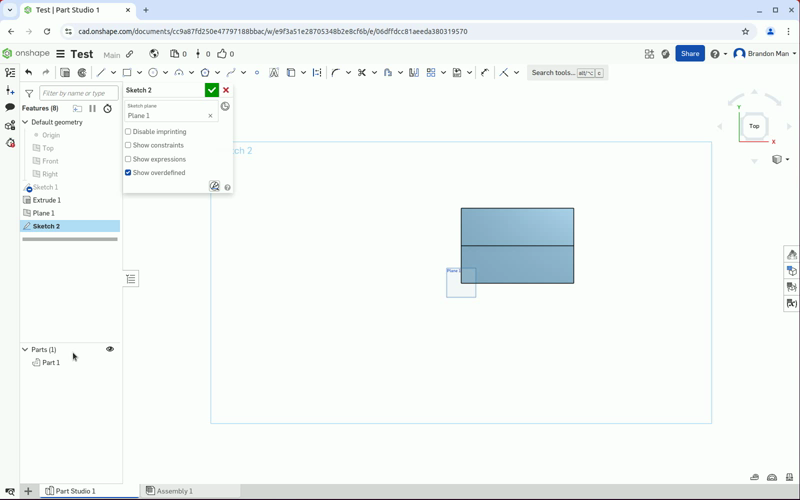
key(y)
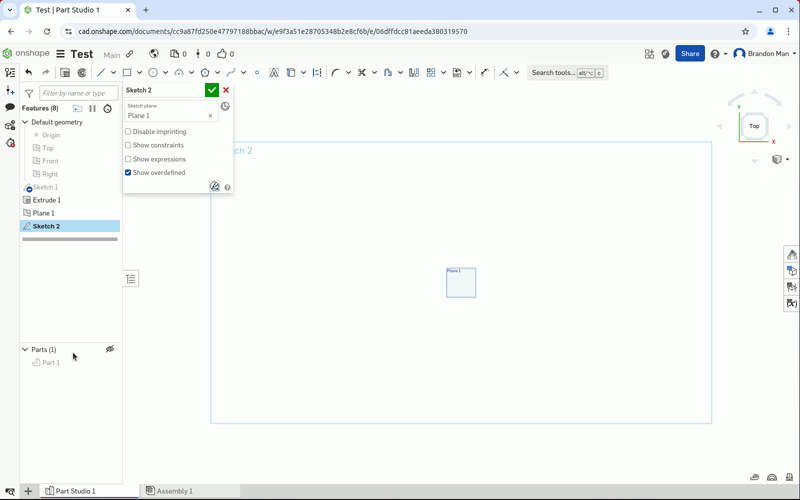
key(l)
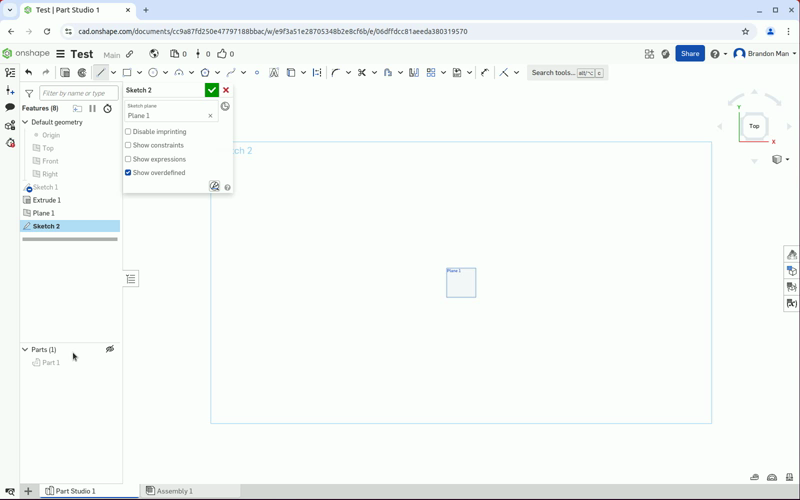
key_down(shift)
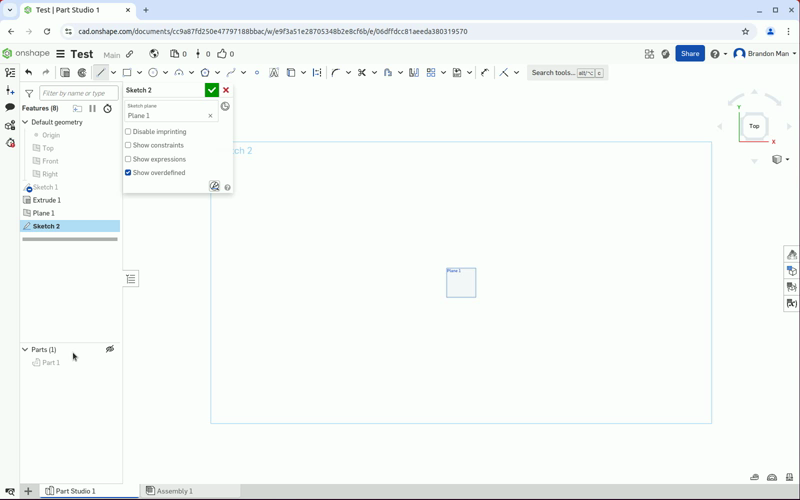
mouse_move(535, 282)
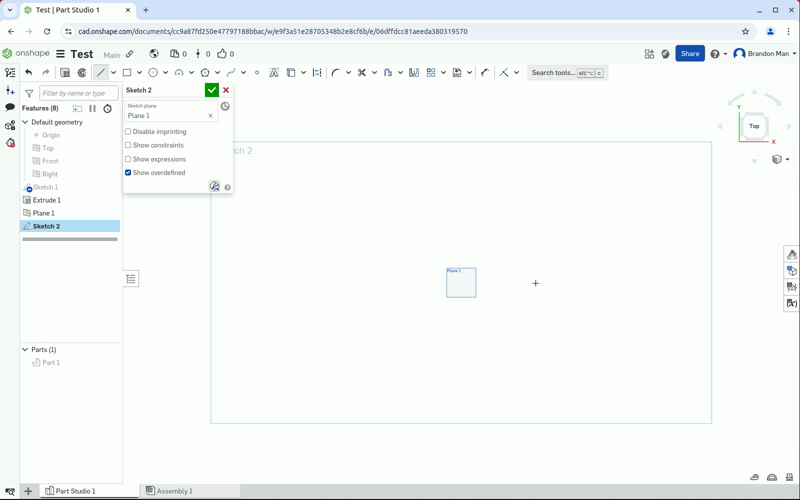
click(535, 282)
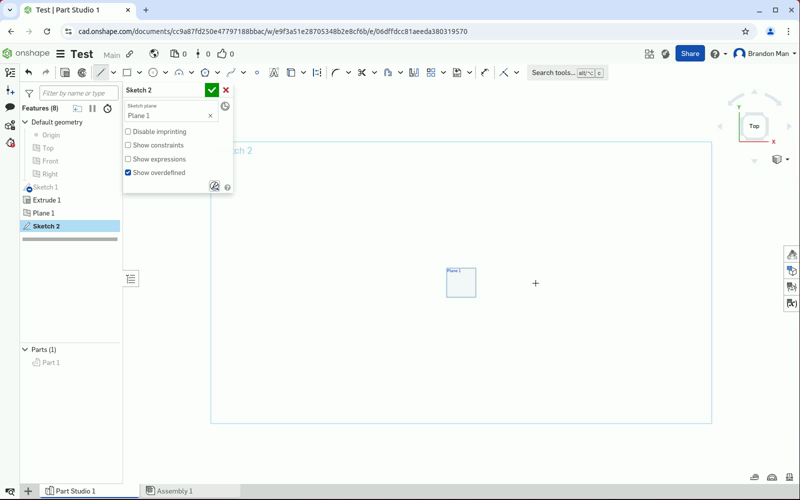
key_up(shift)
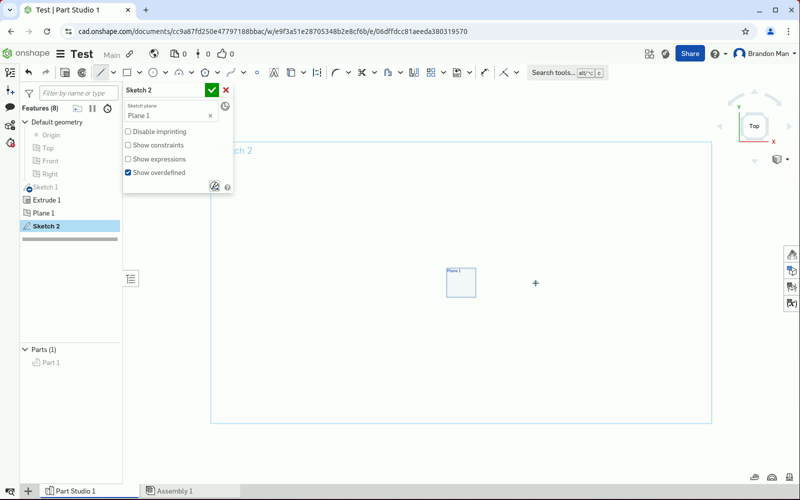
key_down(shift)
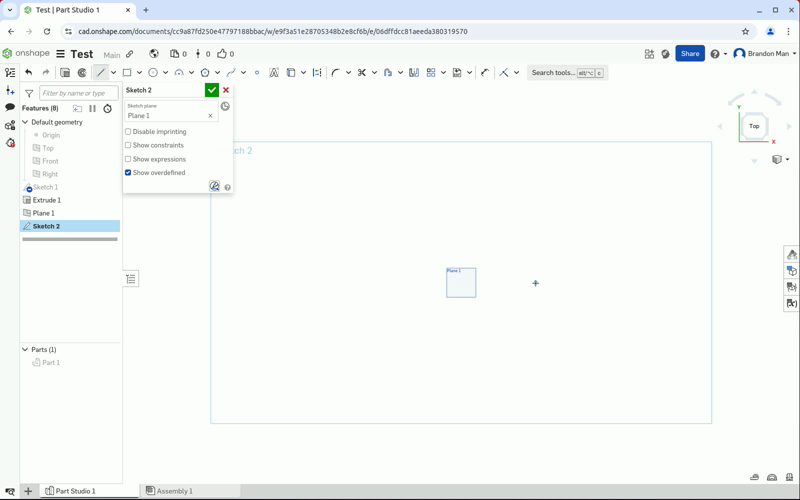
mouse_move(565, 282)
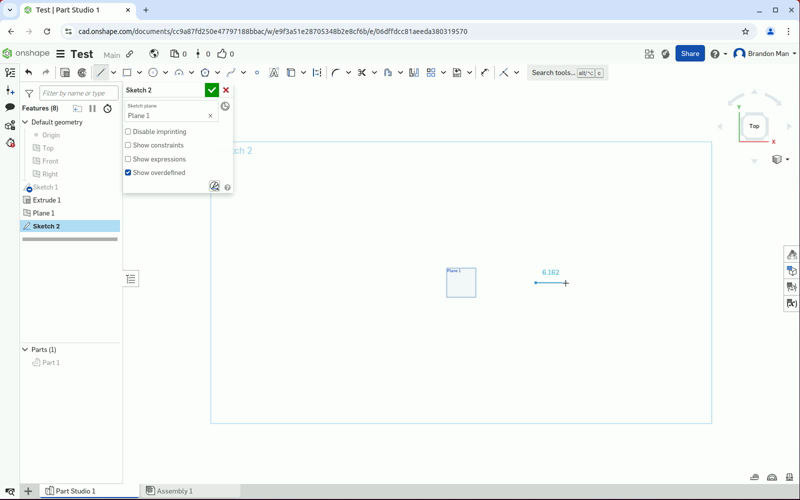
mouse_move(574, 282)
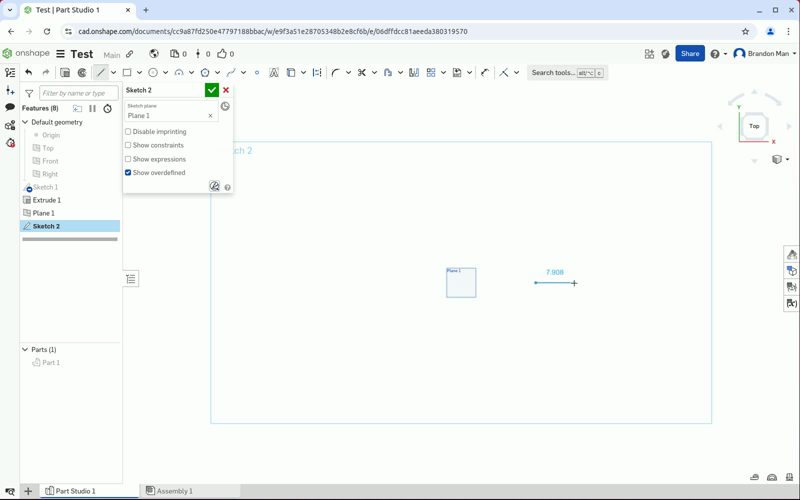
click(574, 282)
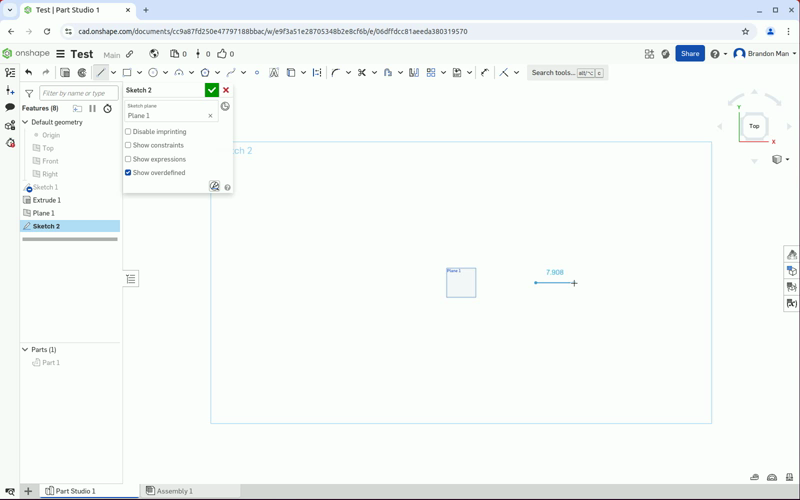
key_up(shift)
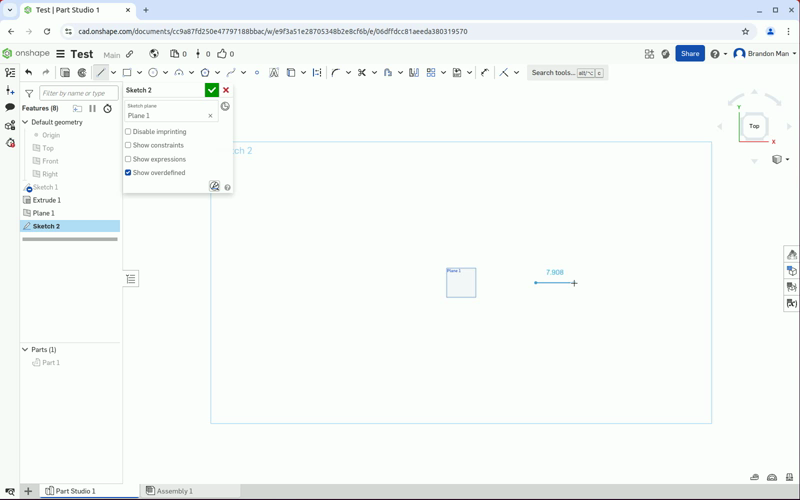
key_down(shift)
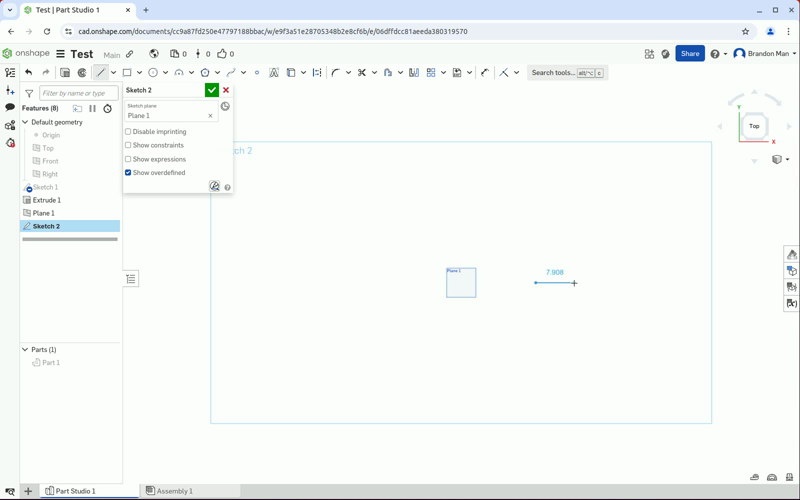
mouse_move(589, 282)
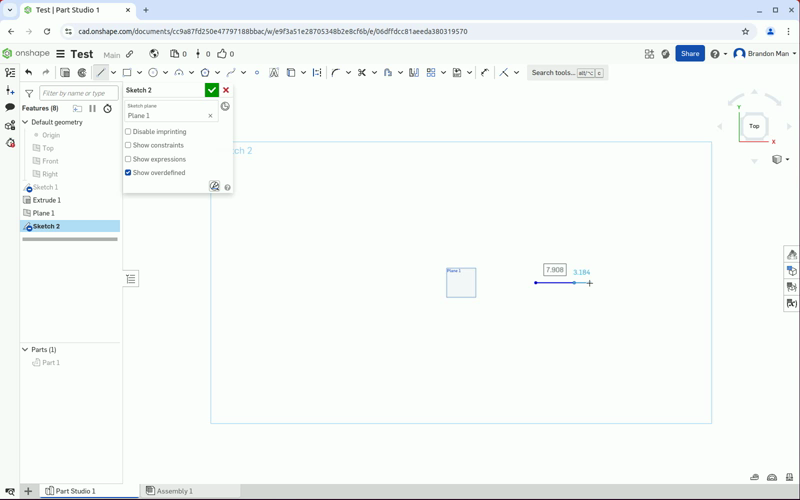
mouse_move(574, 244)
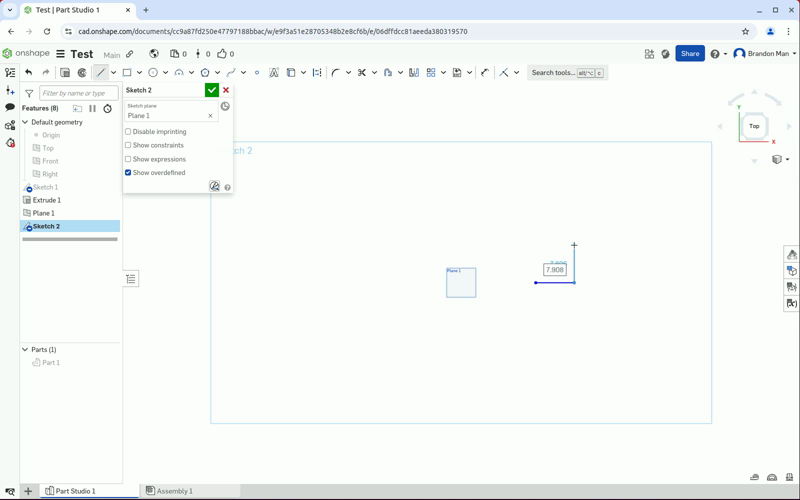
click(574, 244)
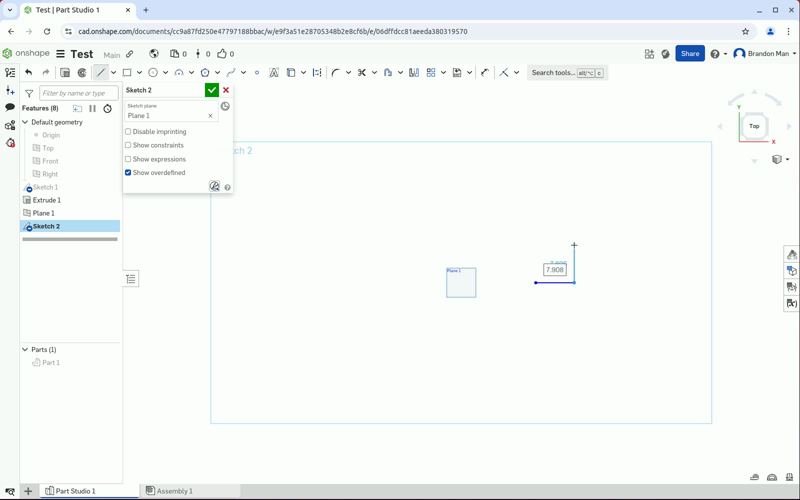
key_up(shift)
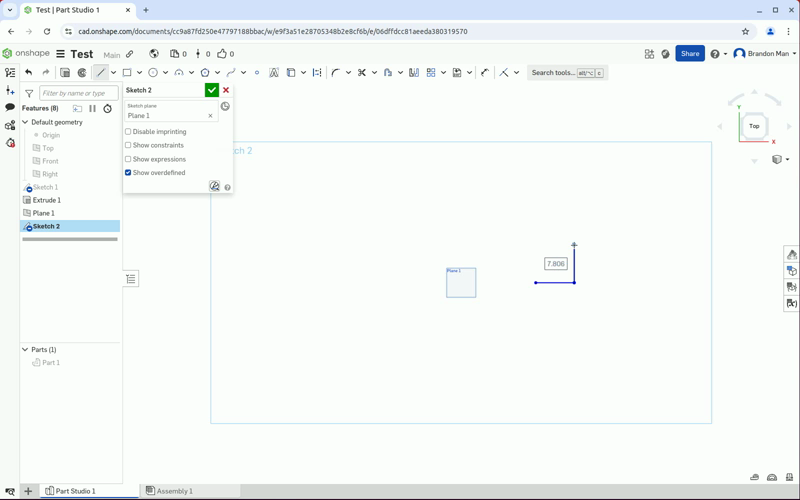
mouse_move(589, 244)
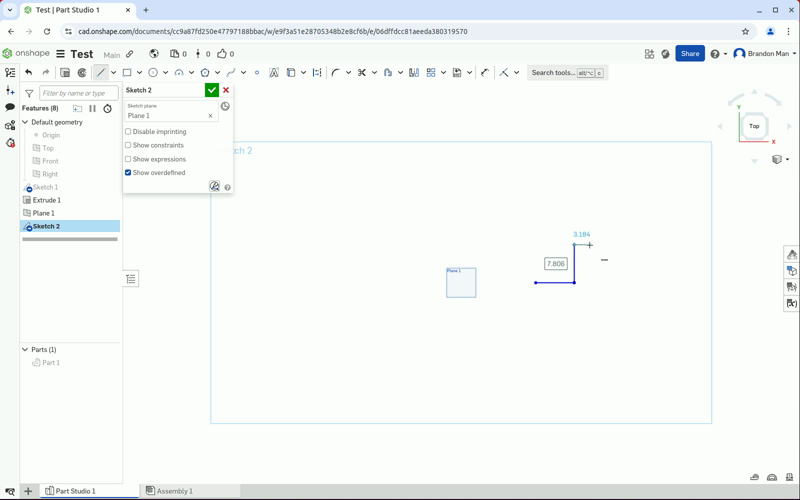
key_down(shift)
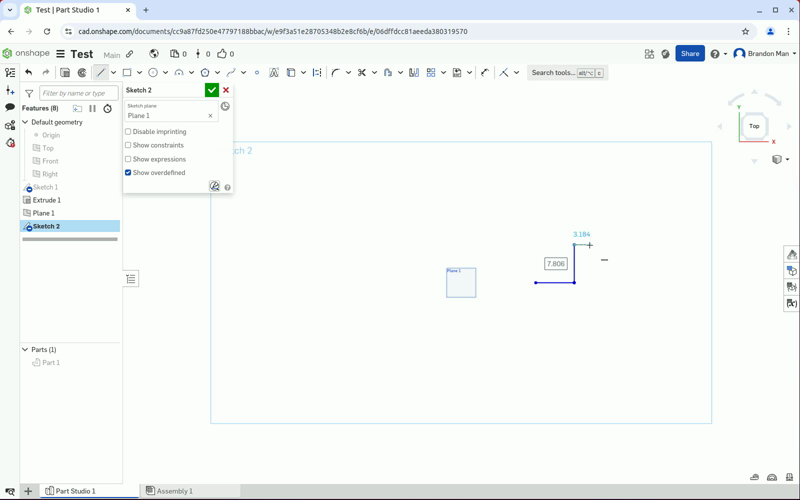
mouse_move(535, 282)
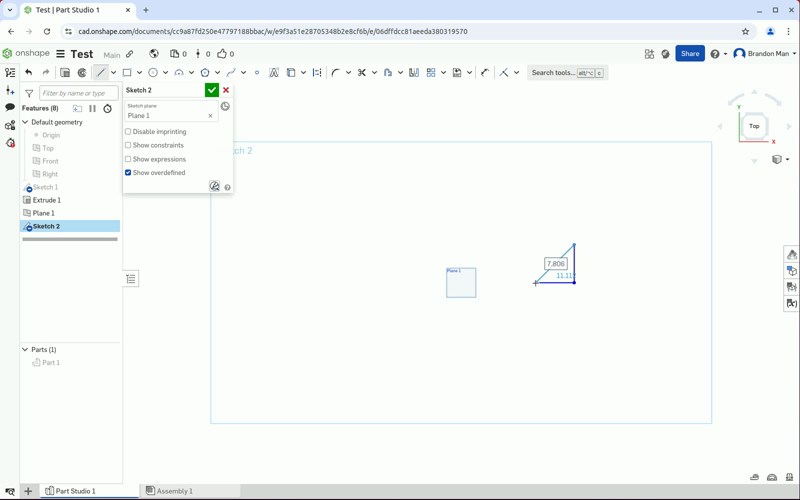
key_up(shift)
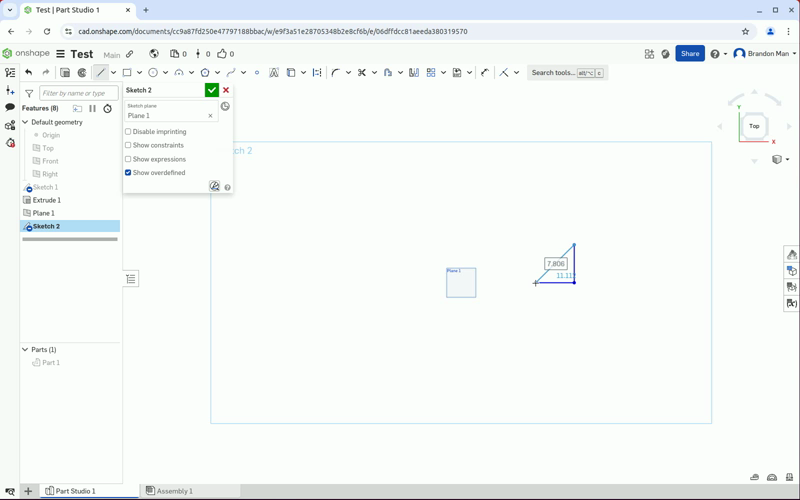
click(535, 282)
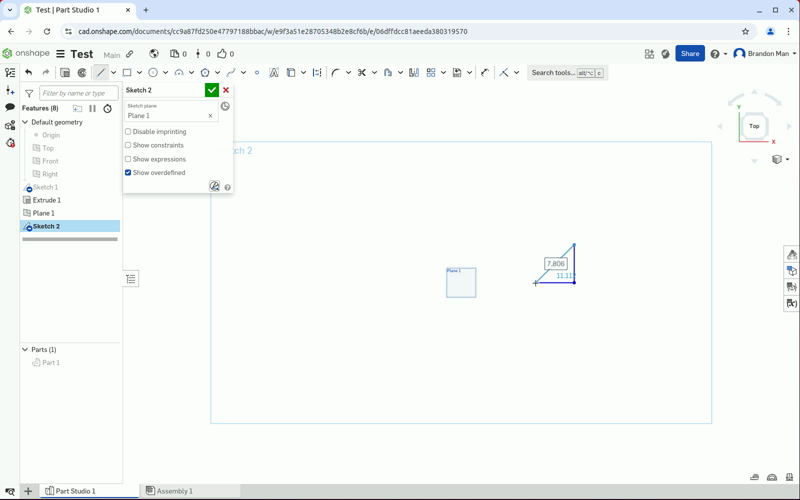
key(esc)
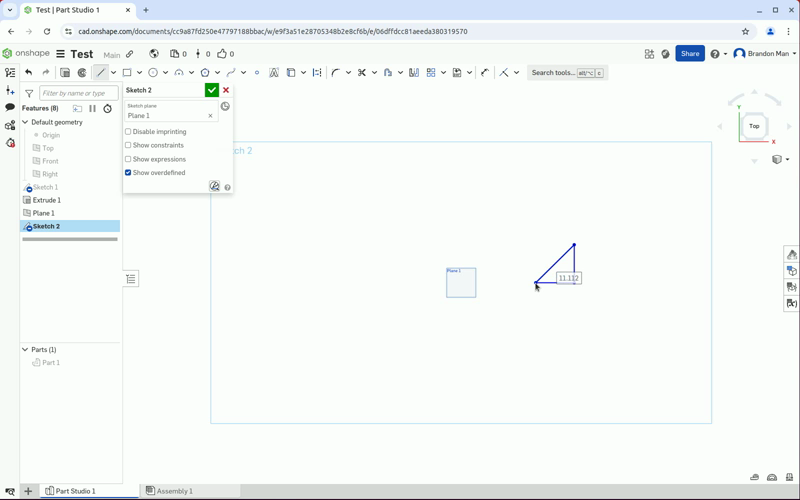
mouse_move(564, 259)
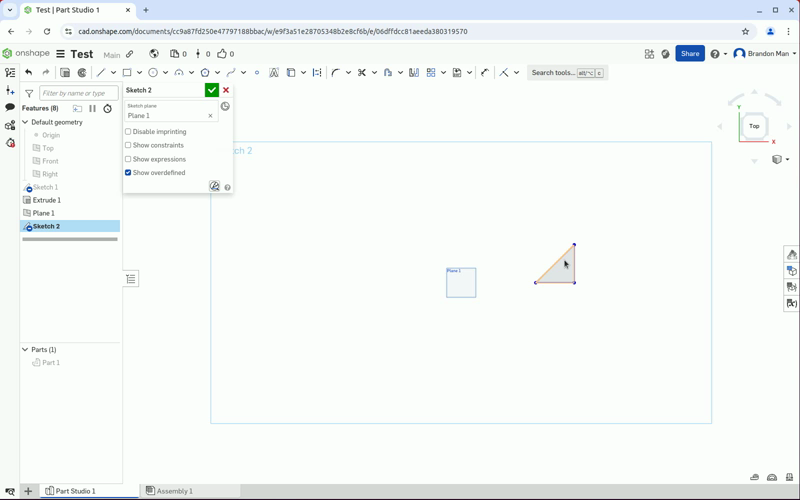
scroll(6)
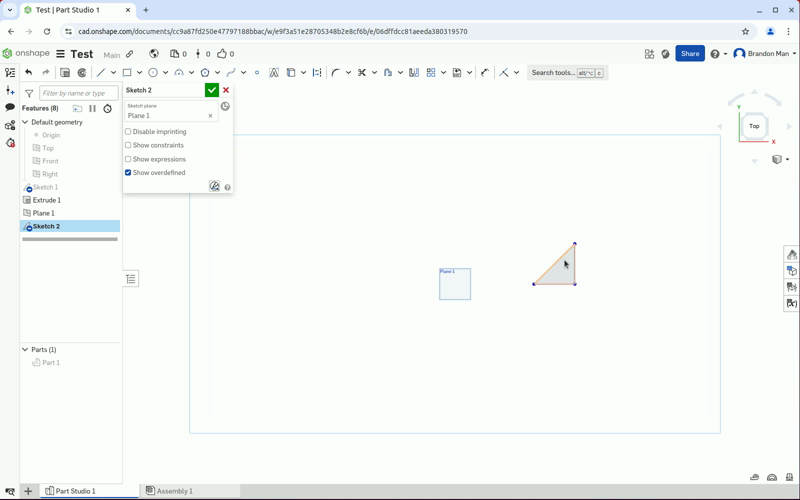
scroll(6)
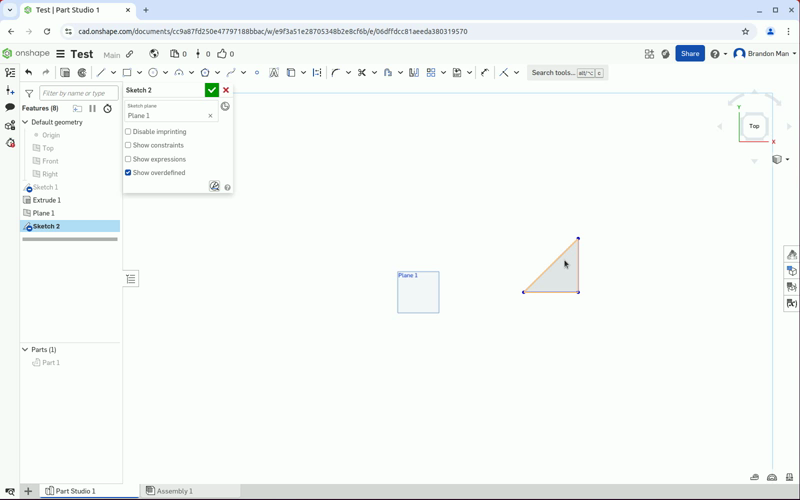
scroll(6)
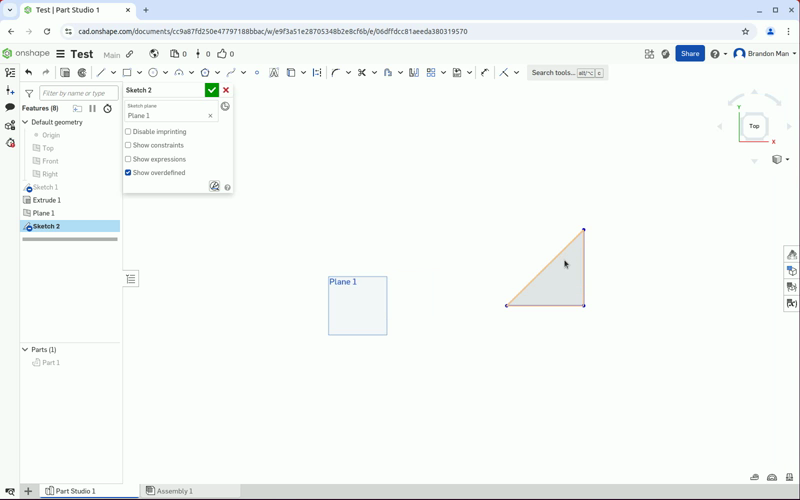
scroll(6)
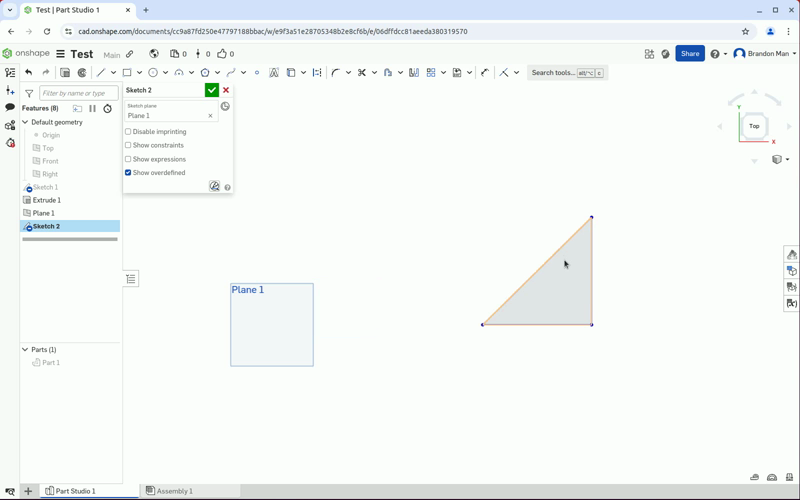
scroll(6)
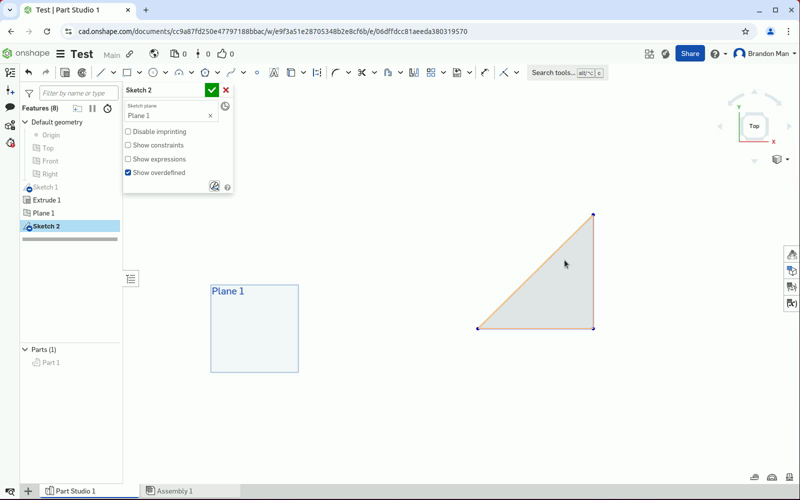
scroll(6)
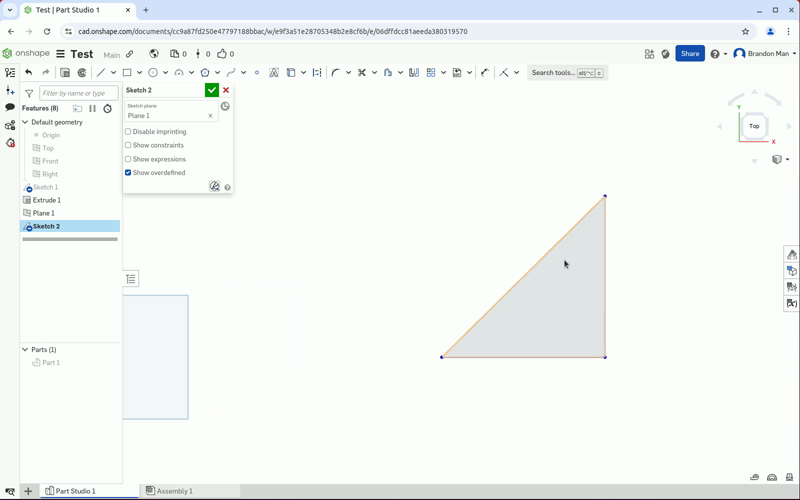
scroll(6)
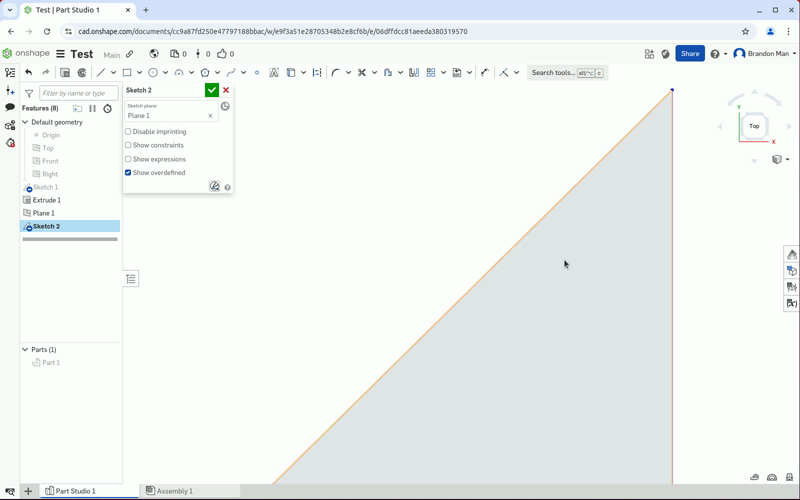
click(564, 259)
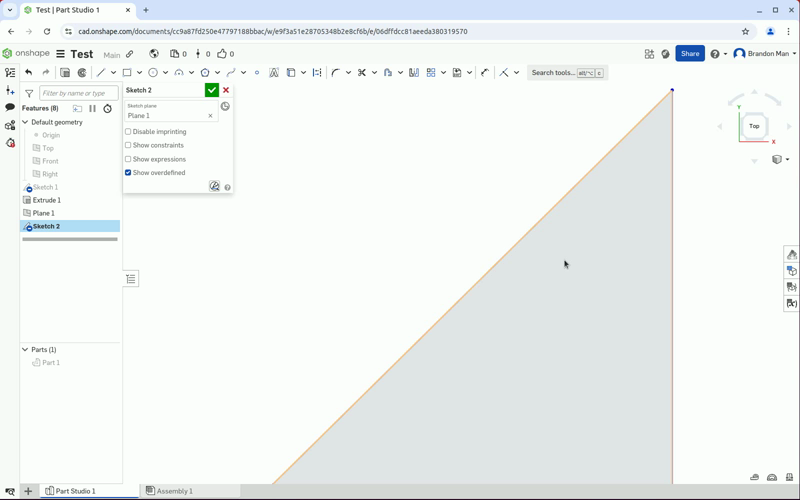
scroll(-6)
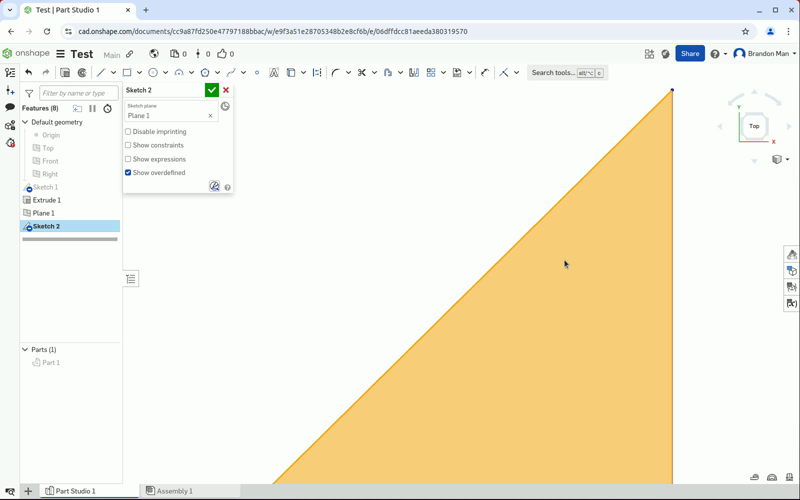
scroll(-6)
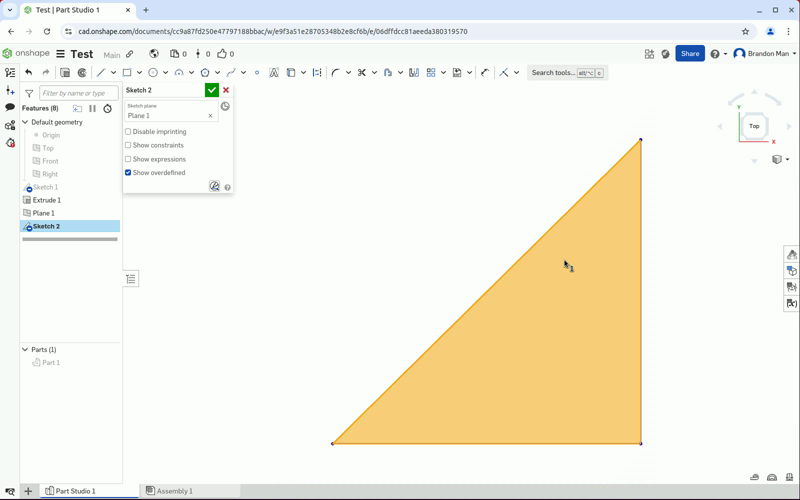
scroll(-6)
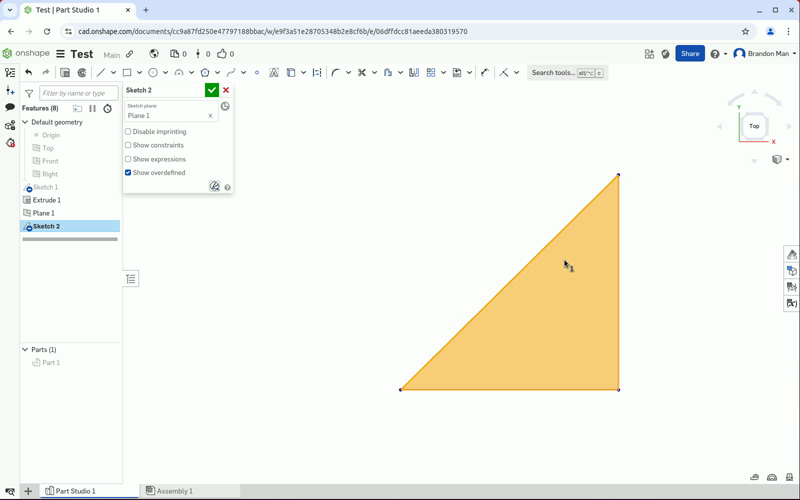
scroll(-6)
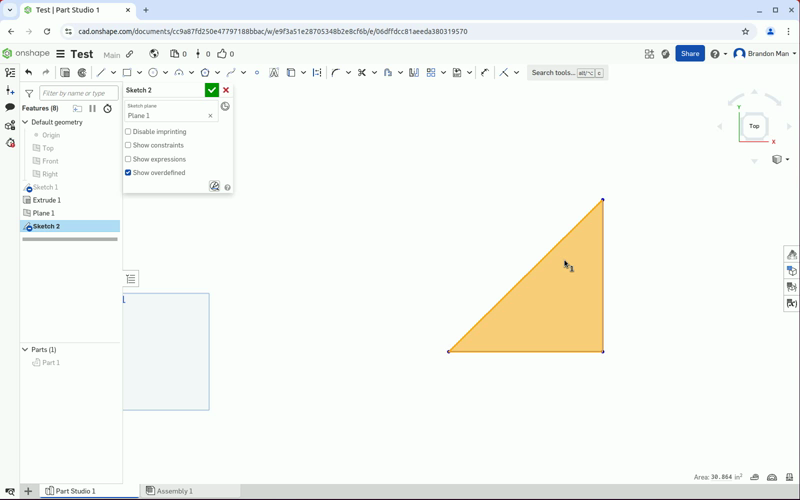
scroll(-6)
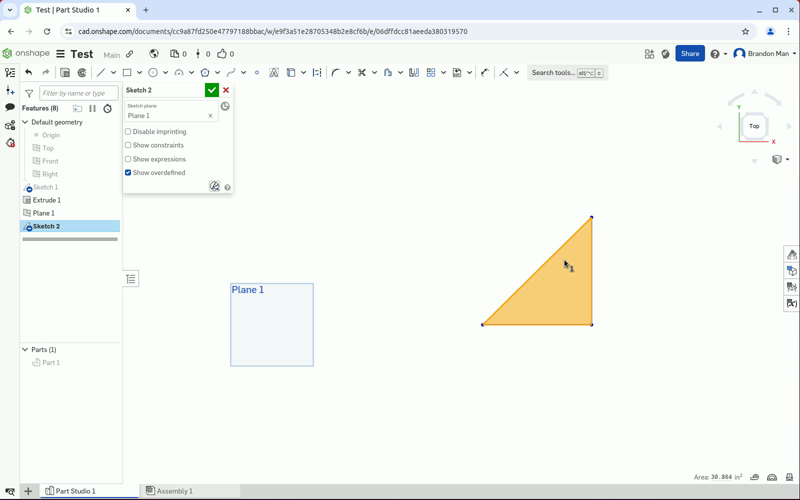
scroll(-6)
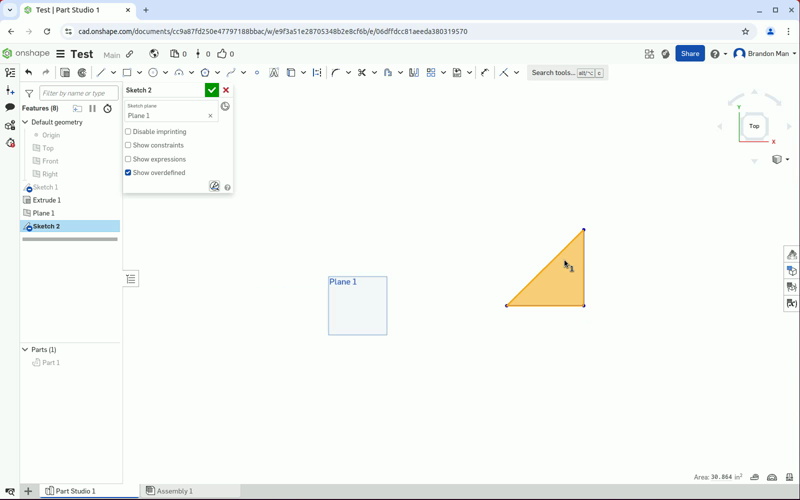
scroll(-6)
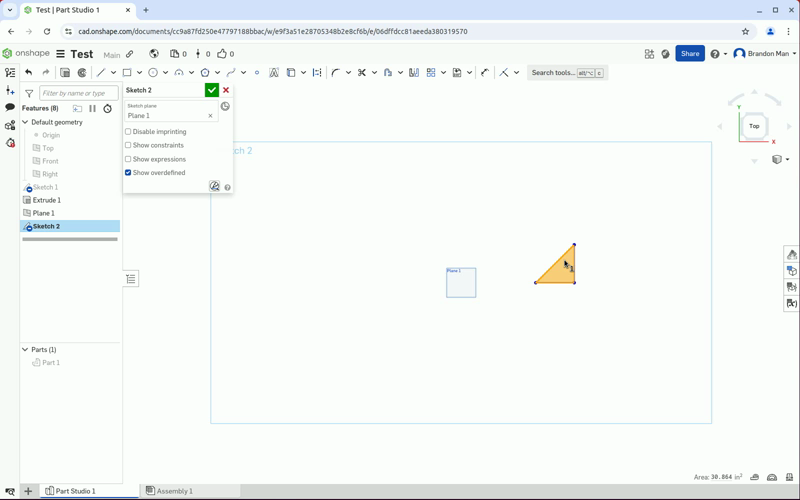
mouse_move(73, 352)
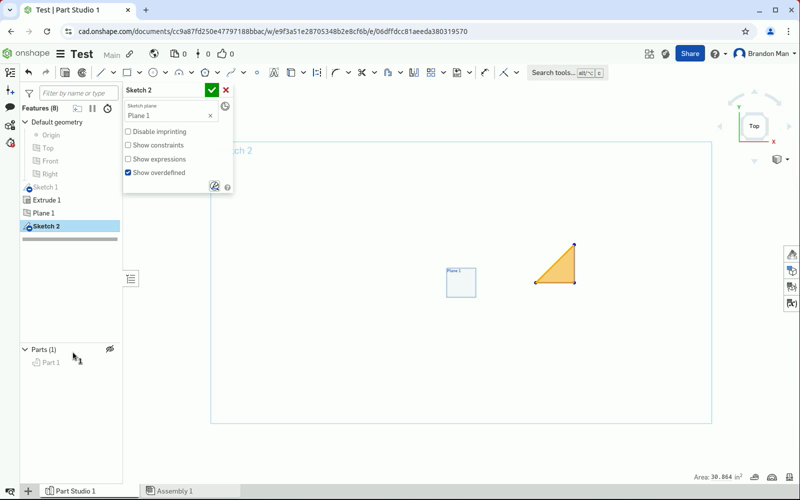
key(shift+y)
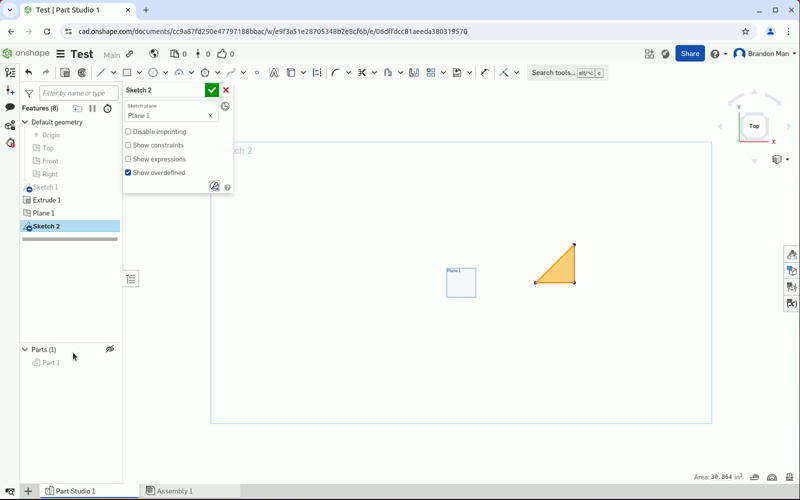
key(shift+e)
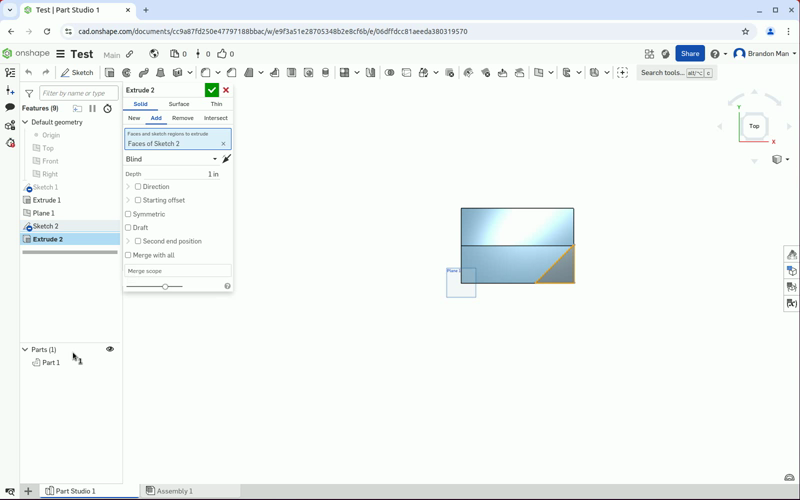
mouse_move(143, 106)
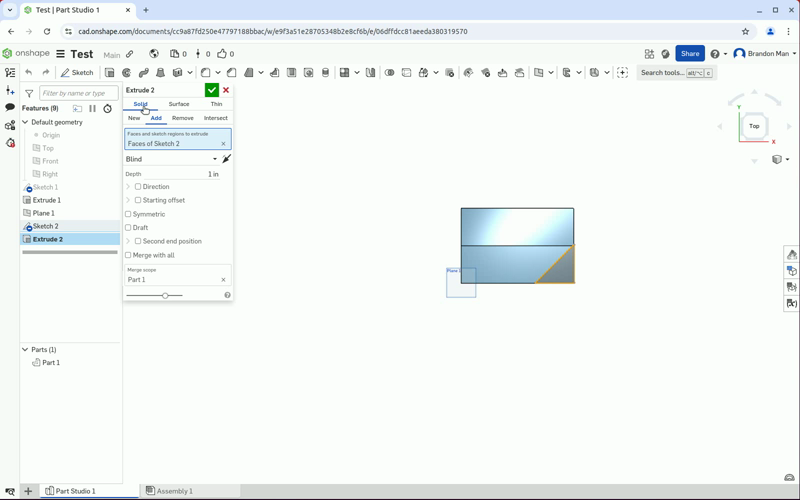
click(143, 106)
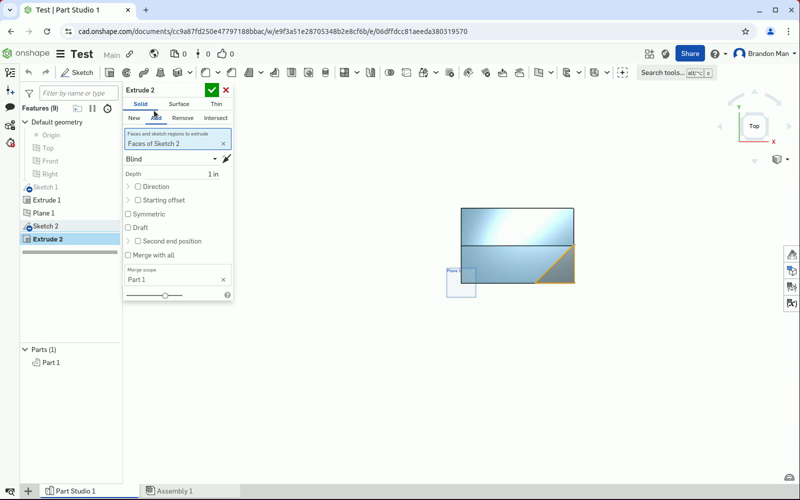
mouse_move(186, 120)
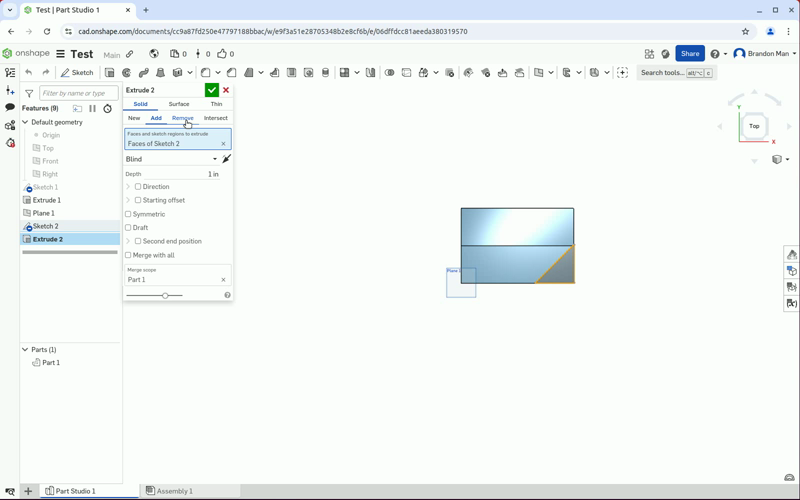
click(186, 120)
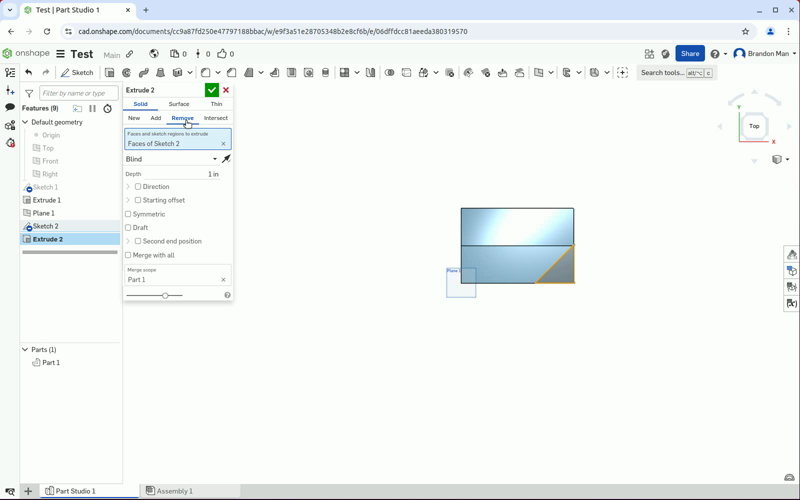
key(tab, 4)
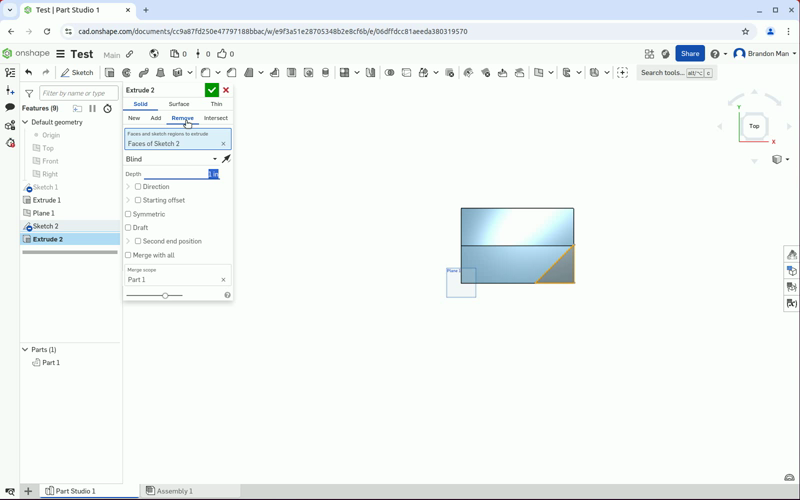
text(15.405)
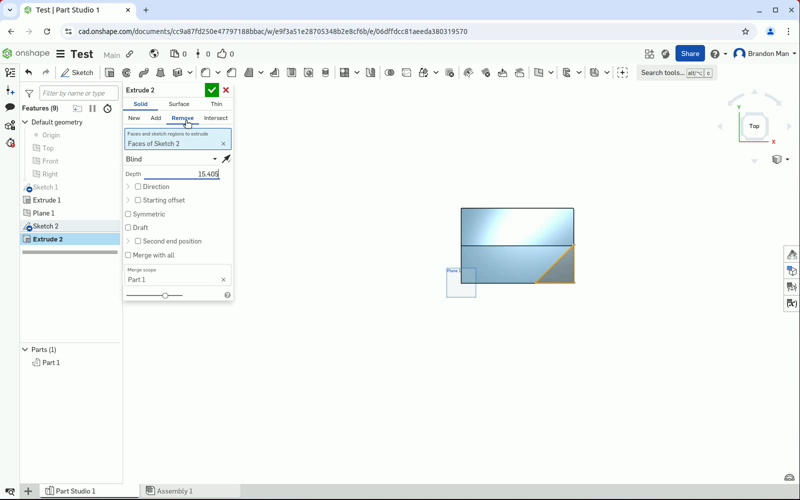
key(tab, 6)
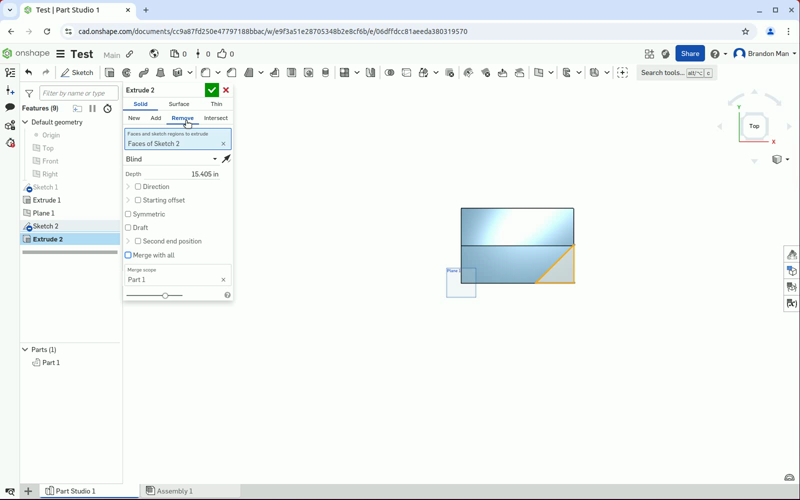
key(space)
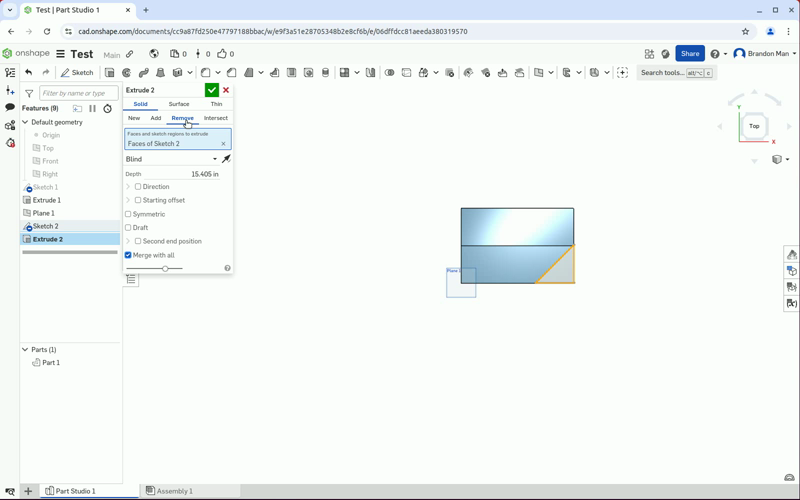
key(enter)
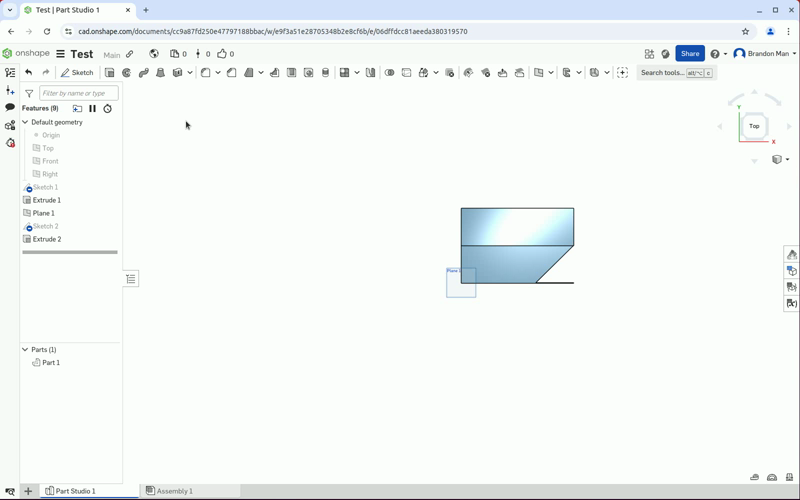
key(shift+h)
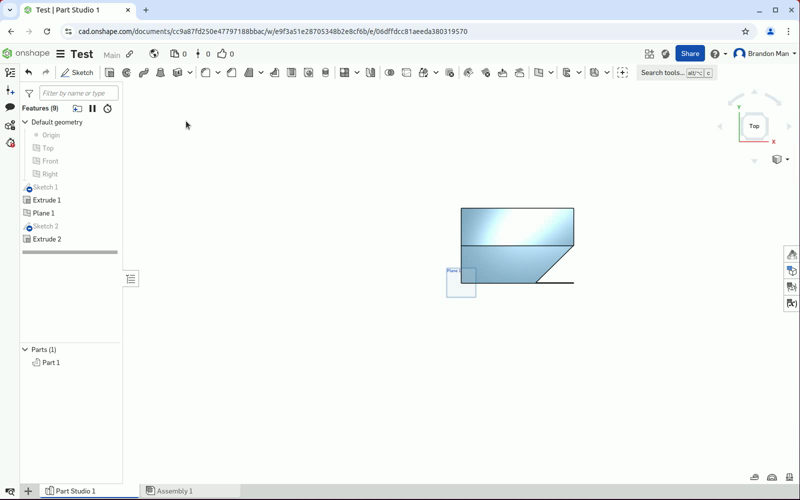
key(shift+h)
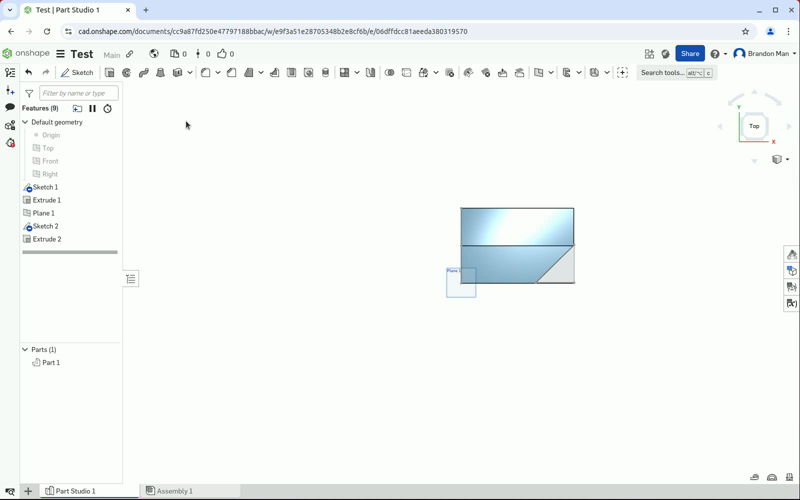
key(shift+7)
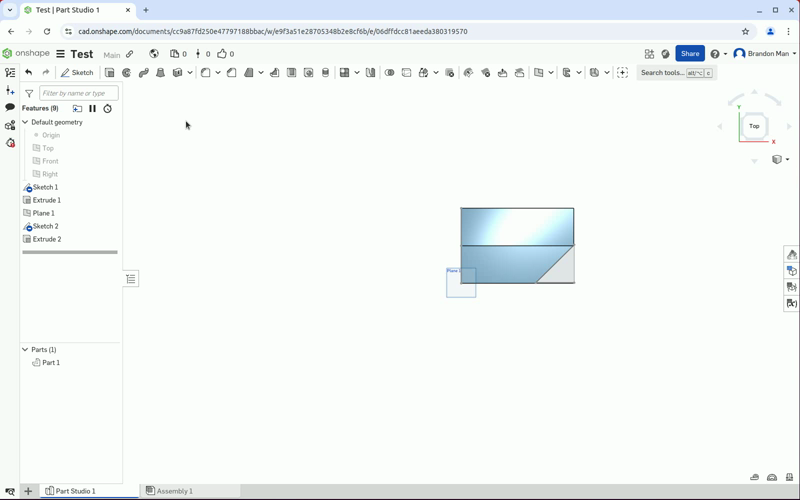
key(up, 3)
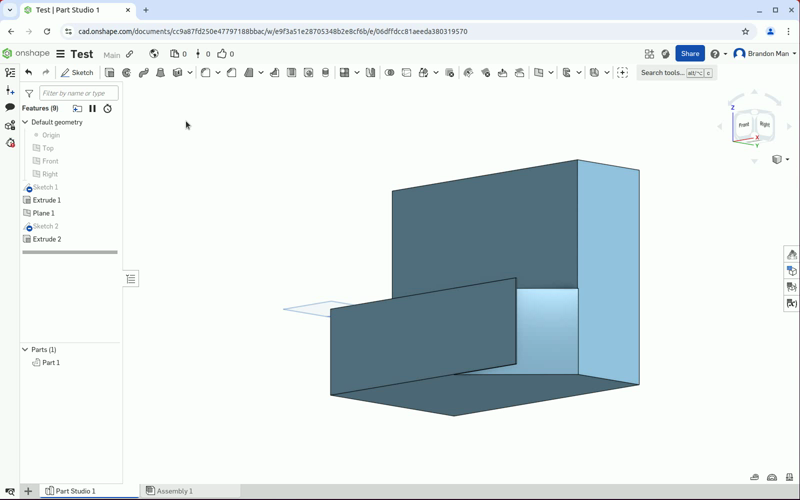
key(left, 3)
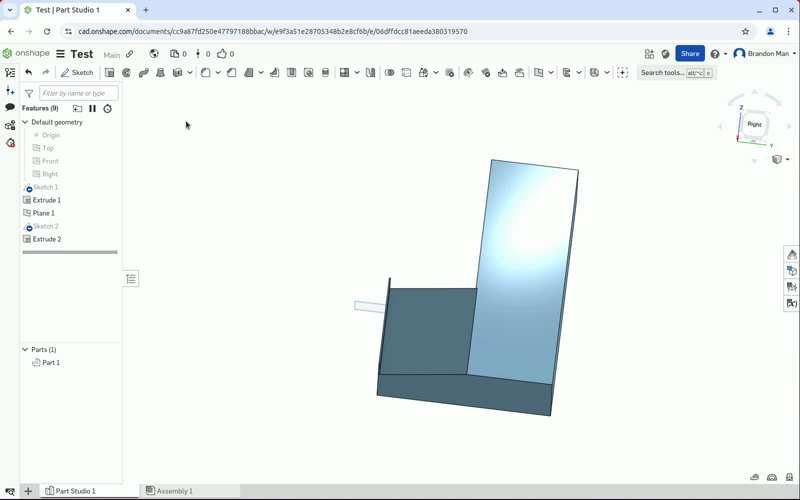
key(right, 3)
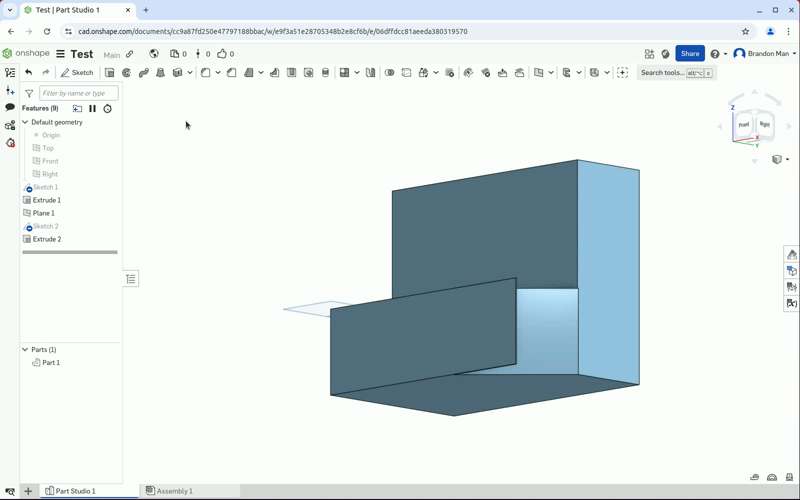
key(down, 3)
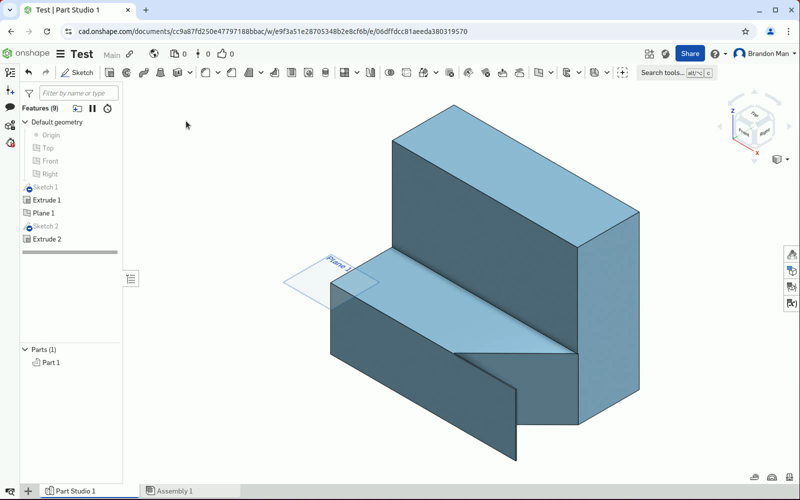
mouse_move(73, 189)
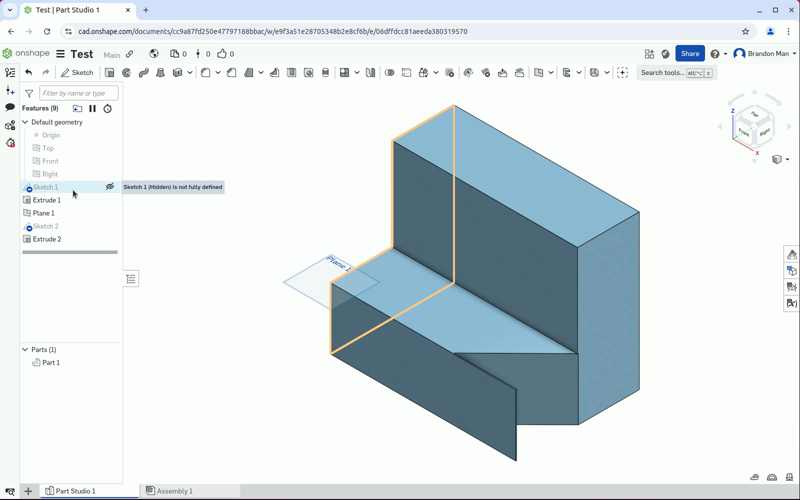
click(73, 189)